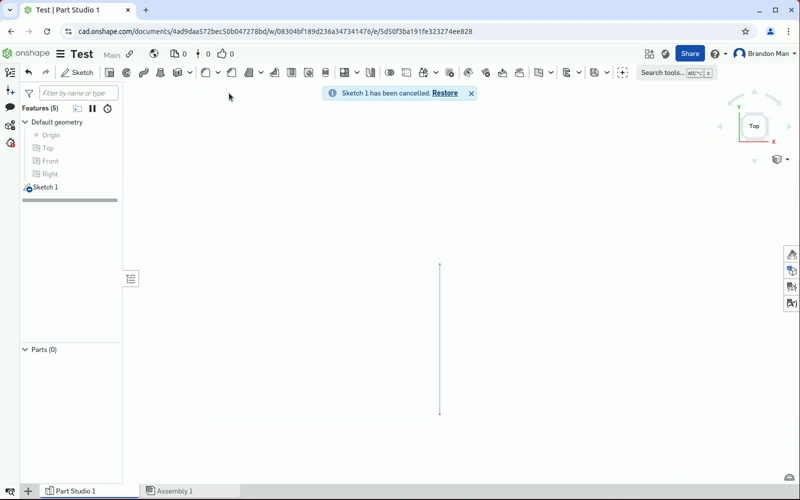
key(shift+h)
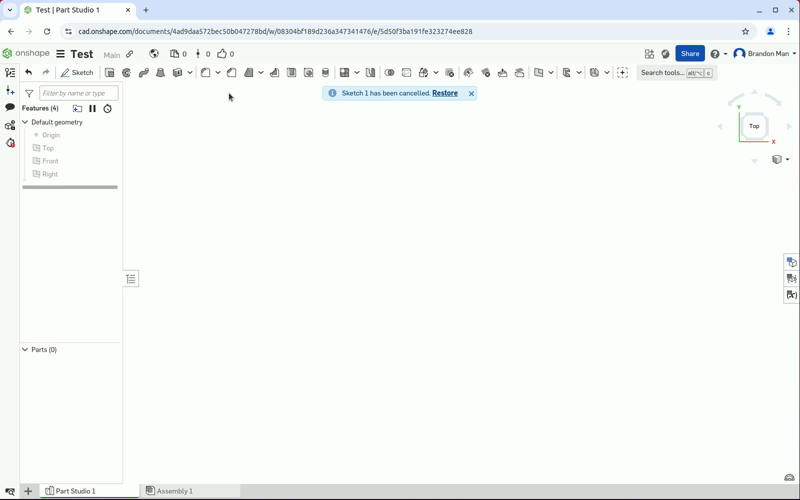
mouse_move(73, 352)
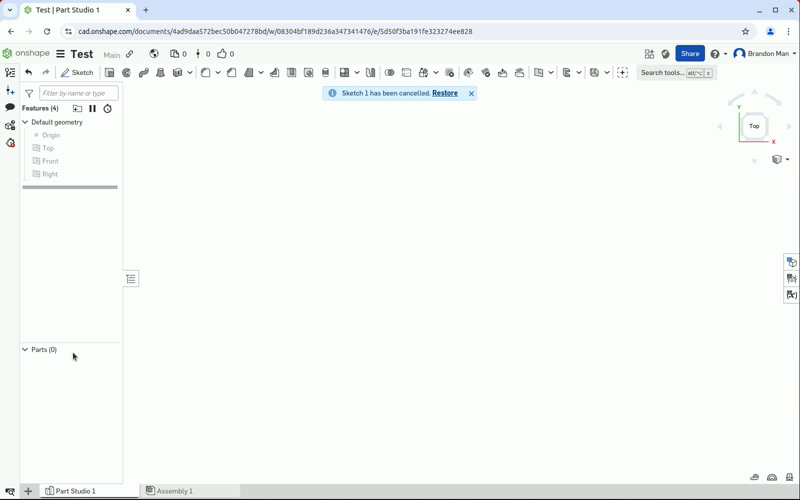
key(y)
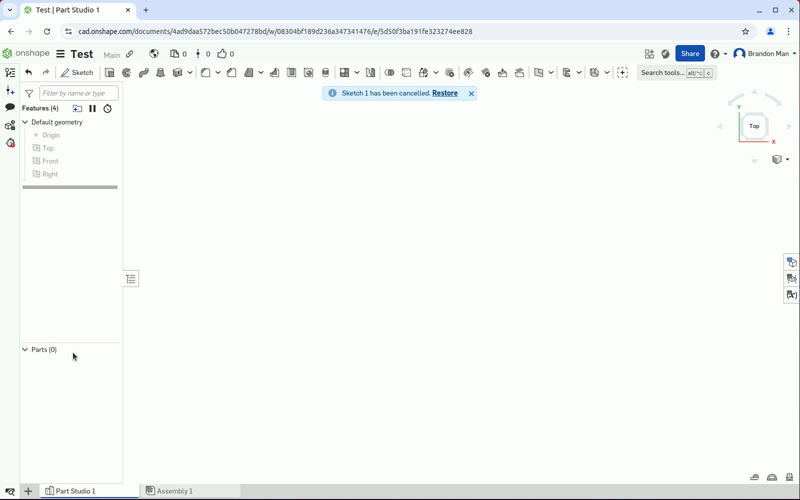
key(shift+p)
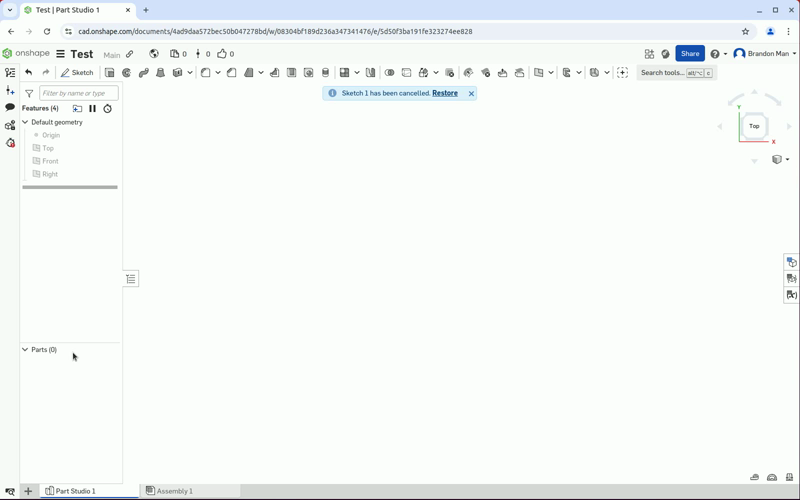
key(space)
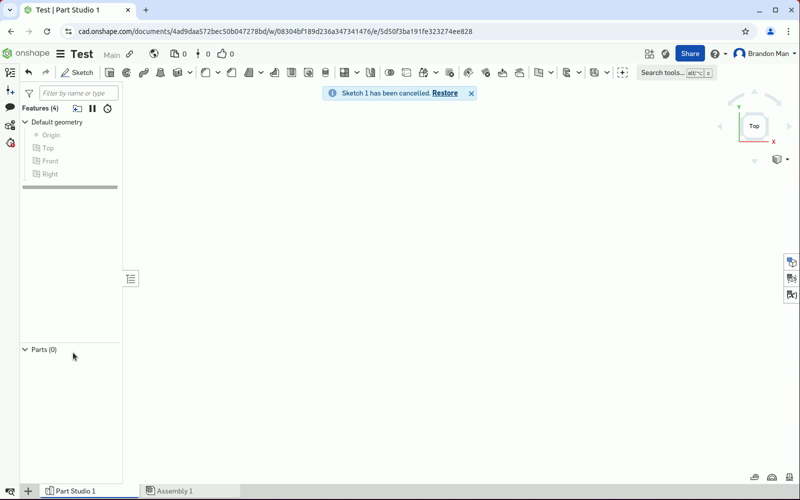
key_down(shift)
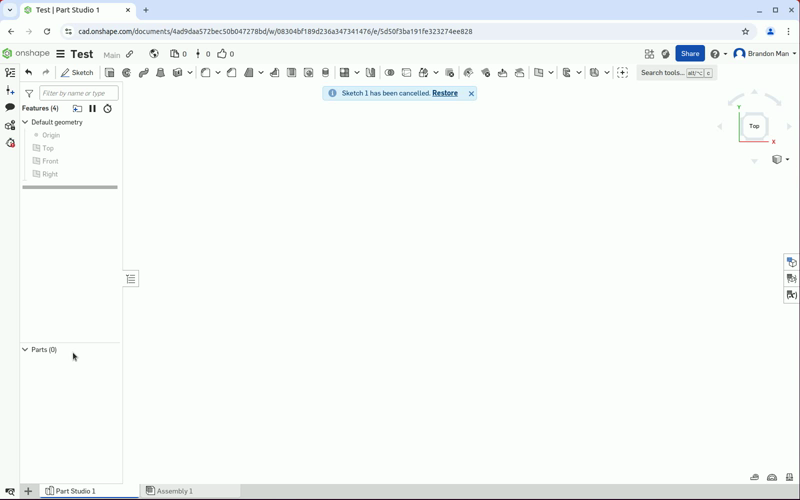
key(up)
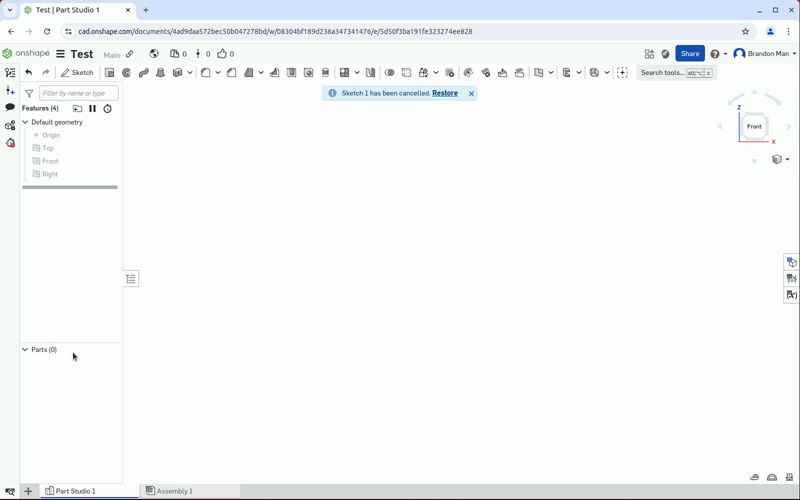
key_up(shift)
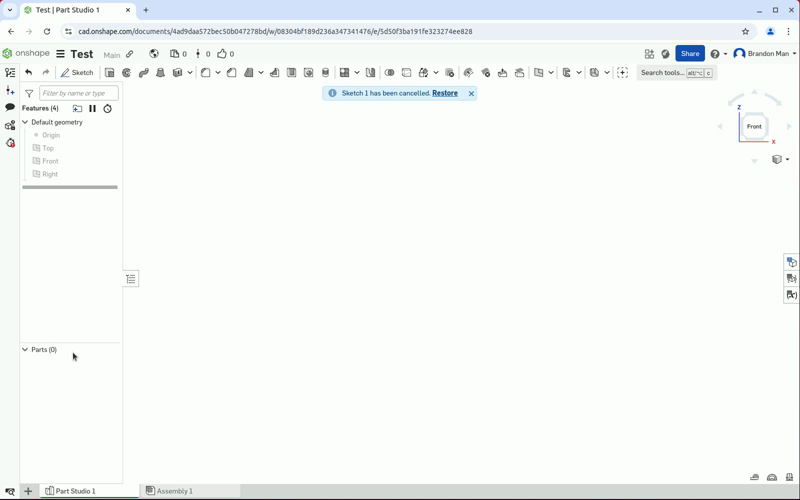
mouse_move(73, 352)
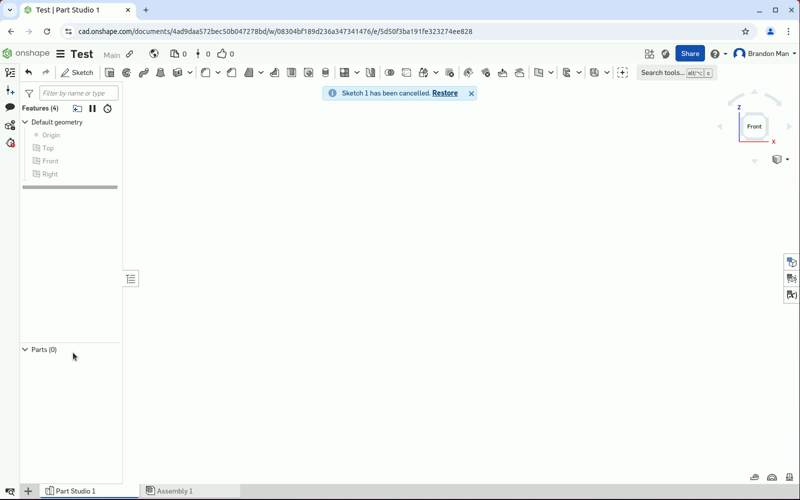
key(shift+y)
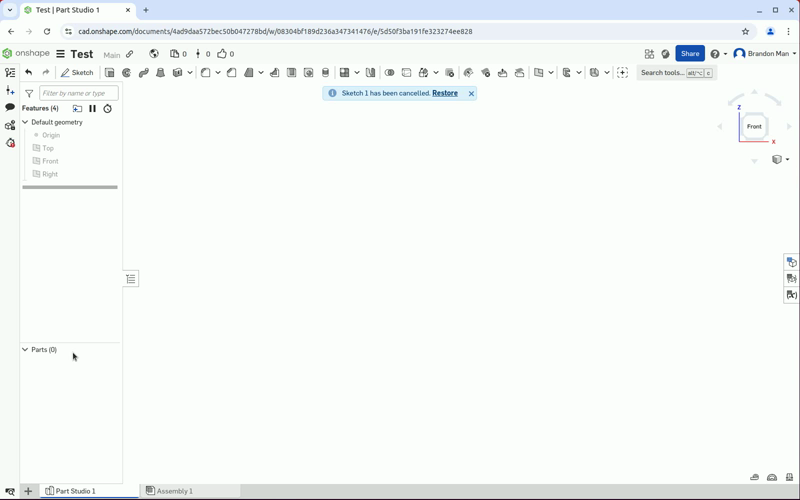
key(shift+s)
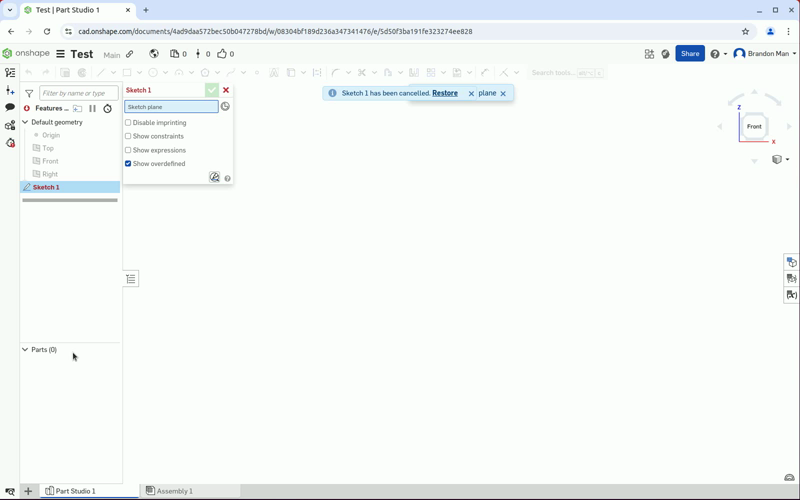
mouse_move(73, 163)
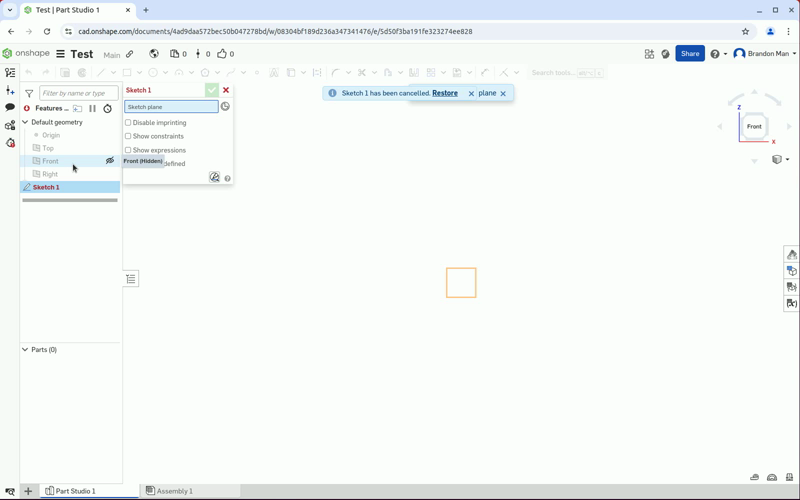
click(73, 163)
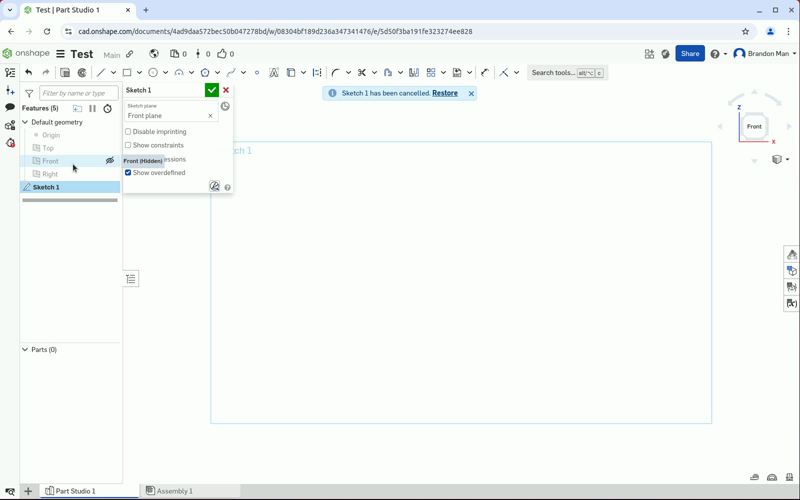
mouse_move(73, 352)
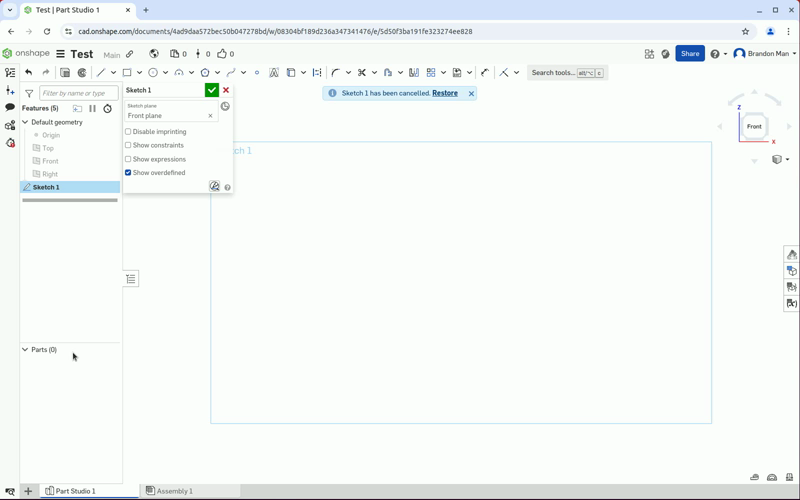
key(y)
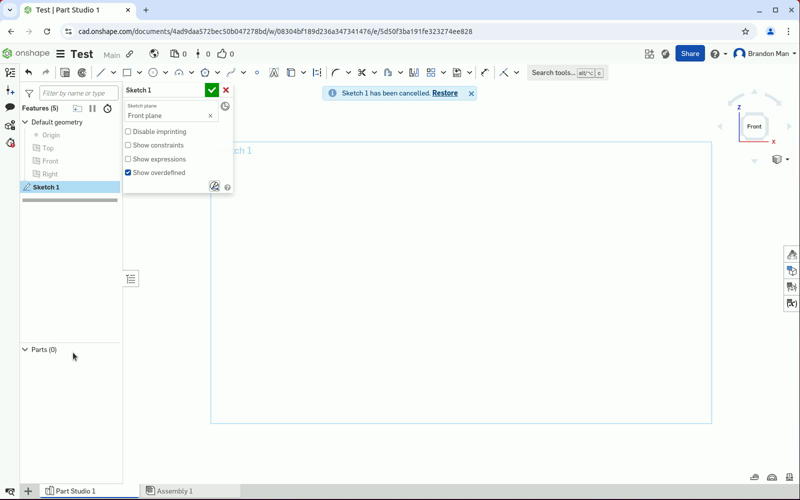
key(c)
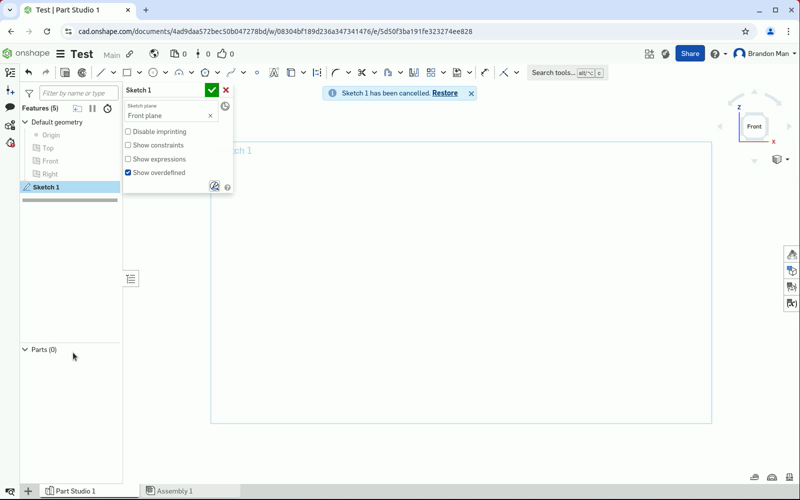
key_down(shift)
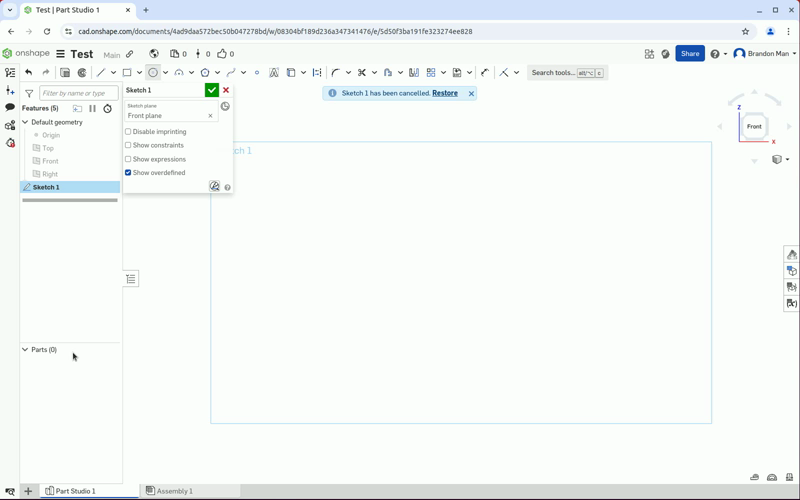
mouse_move(461, 282)
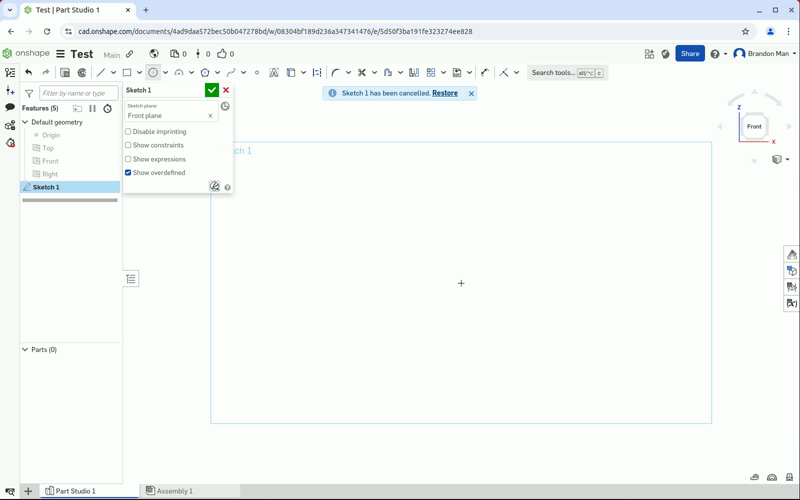
click(461, 282)
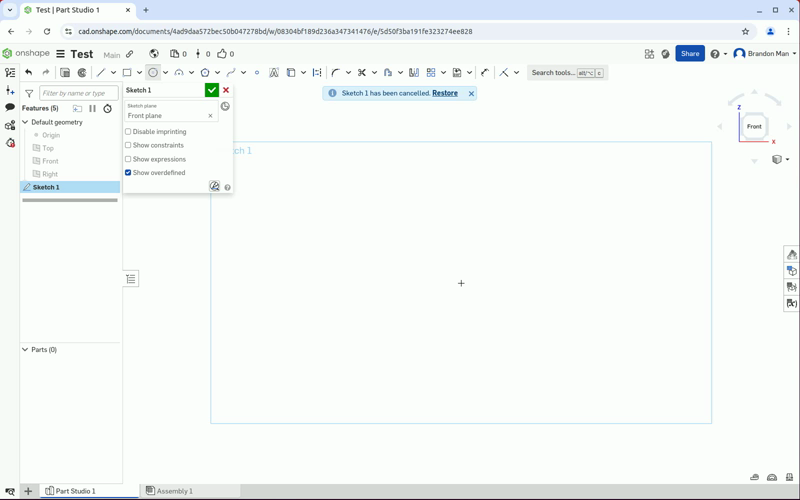
key_up(shift)
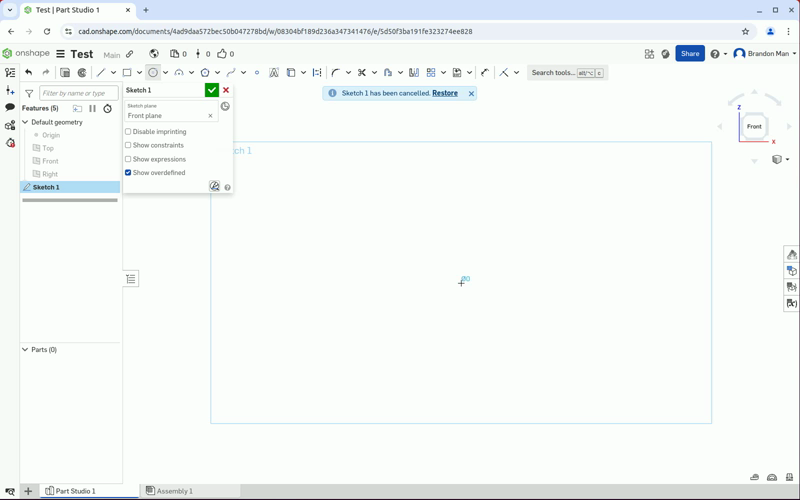
mouse_move(574, 282)
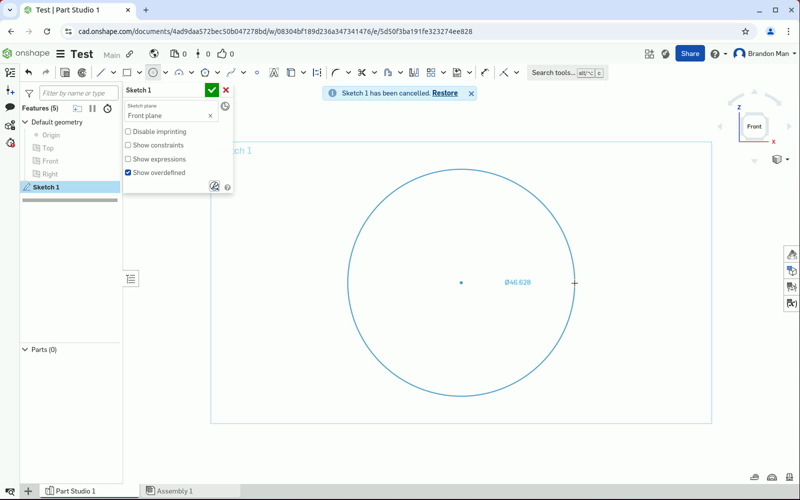
click(574, 282)
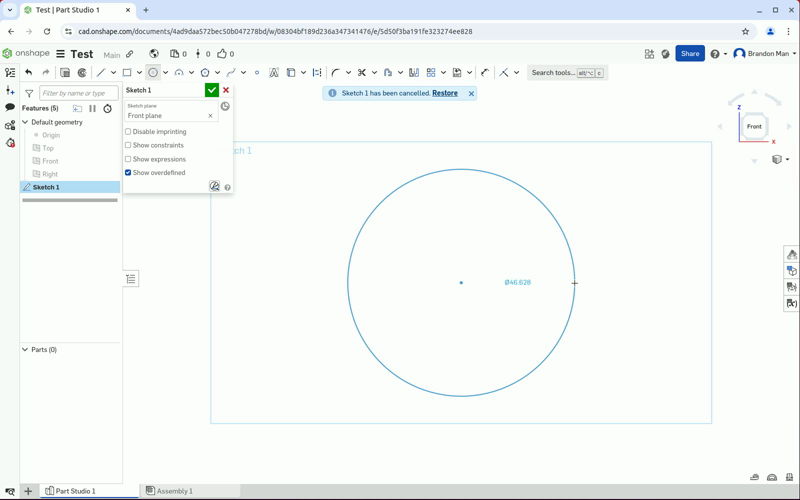
key(esc)
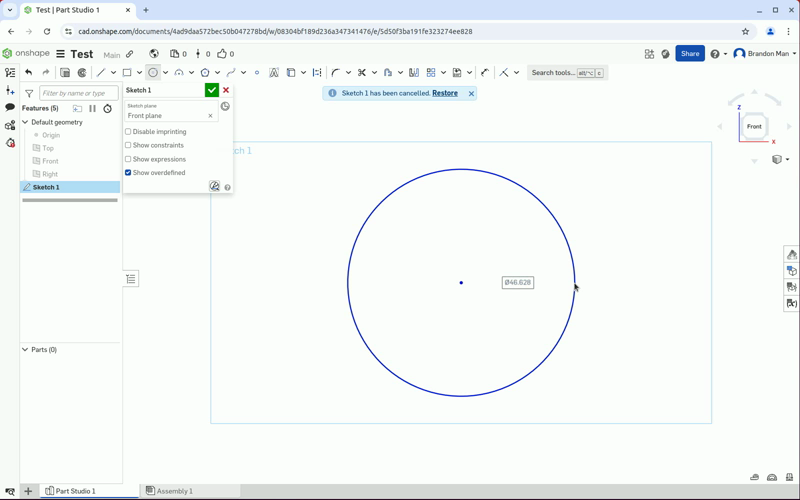
mouse_move(538, 260)
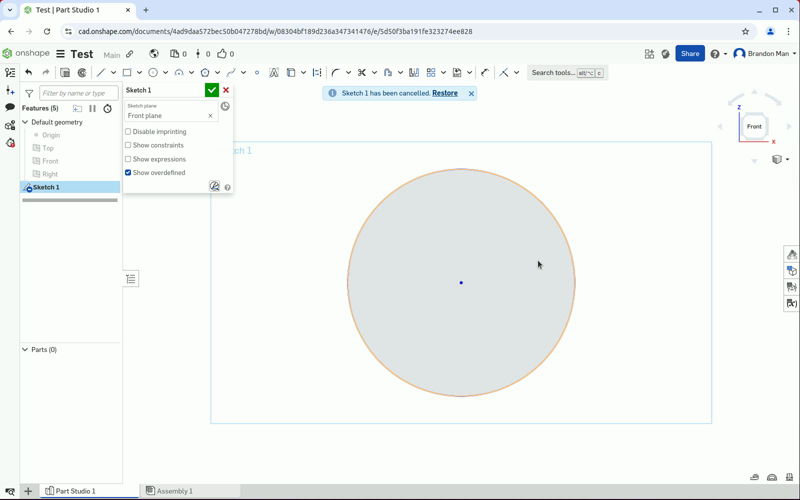
click(538, 260)
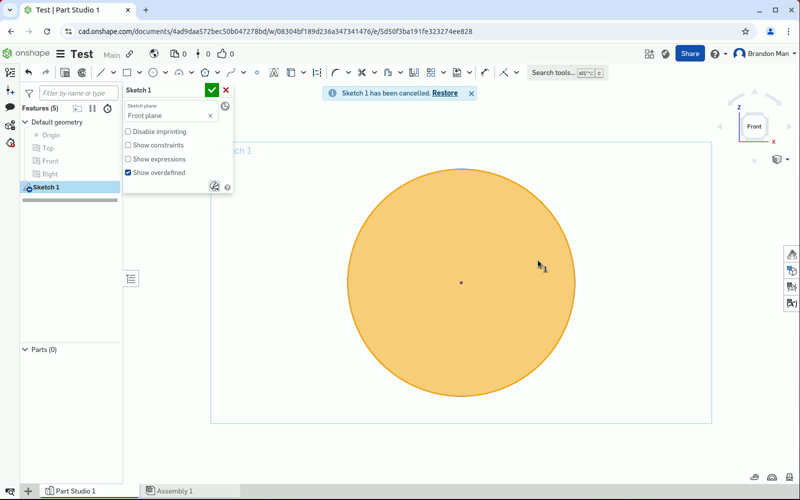
mouse_move(73, 352)
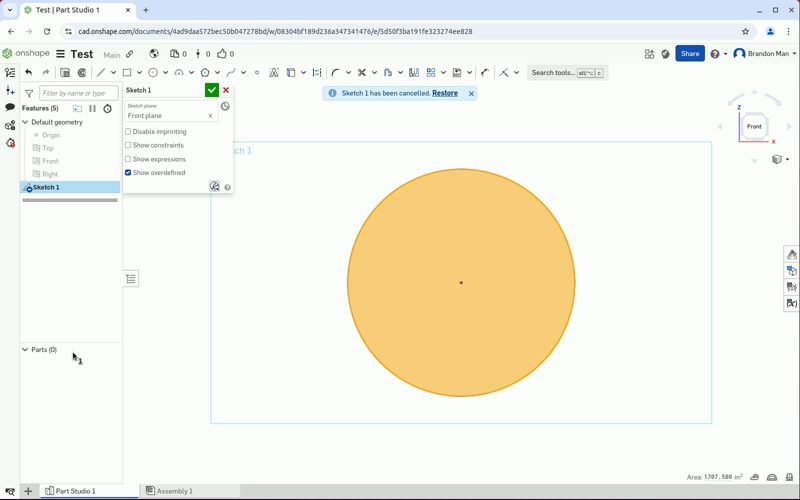
key(shift+y)
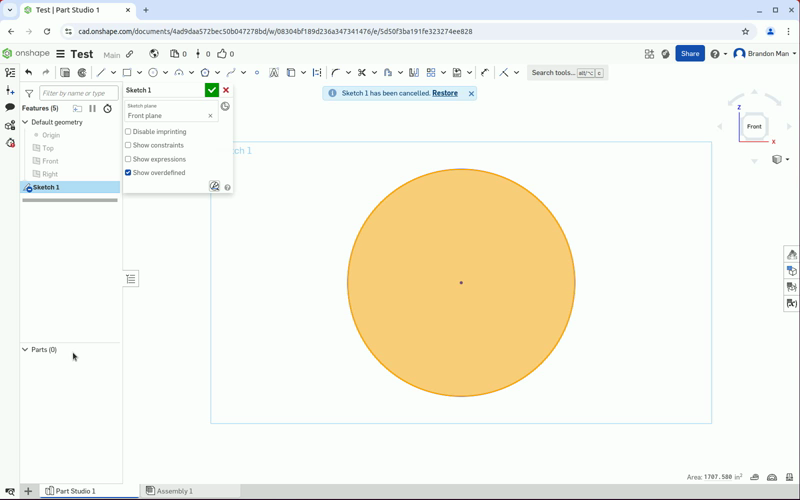
key(shift+e)
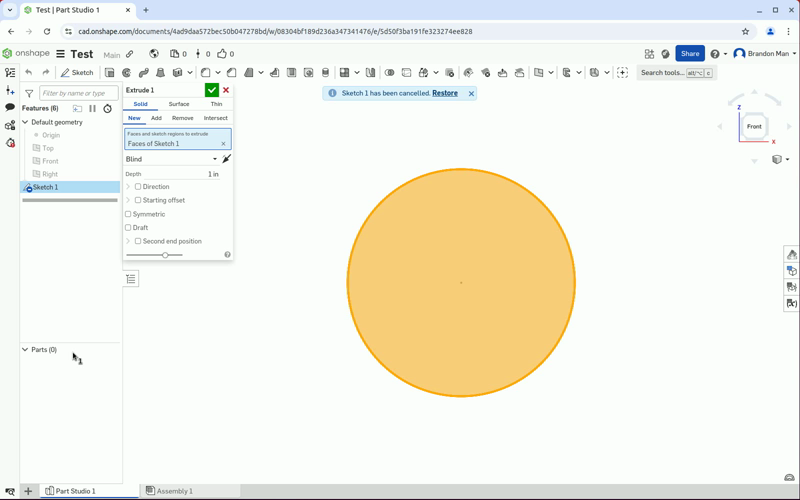
mouse_move(143, 106)
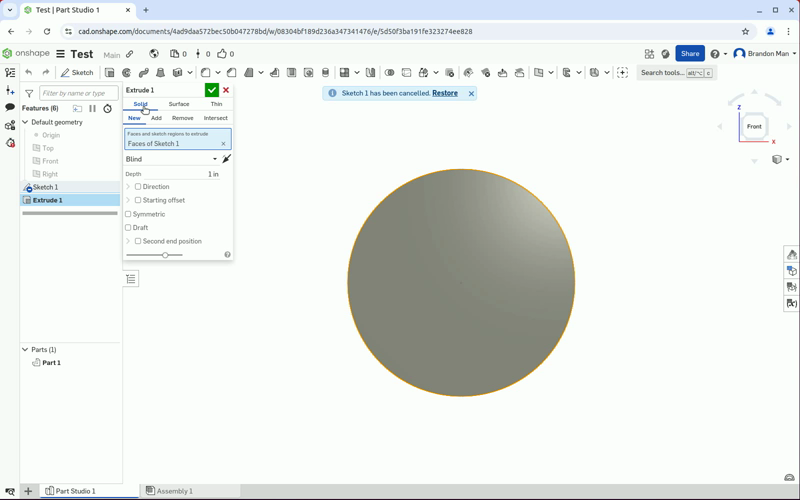
click(143, 106)
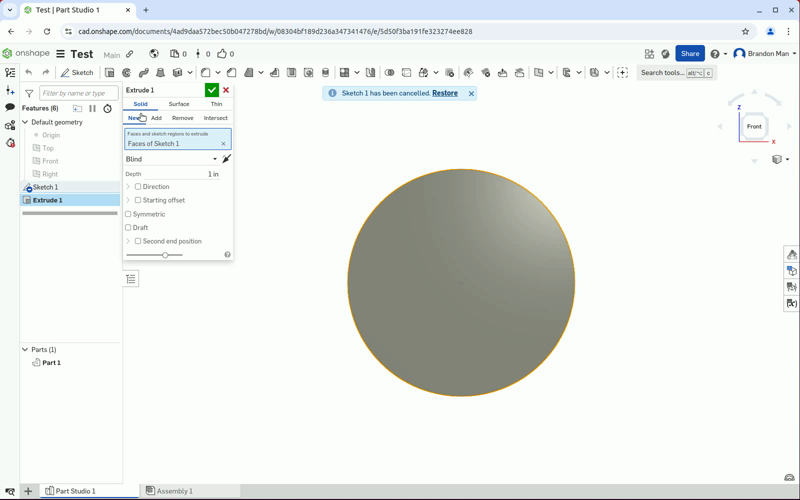
mouse_move(137, 120)
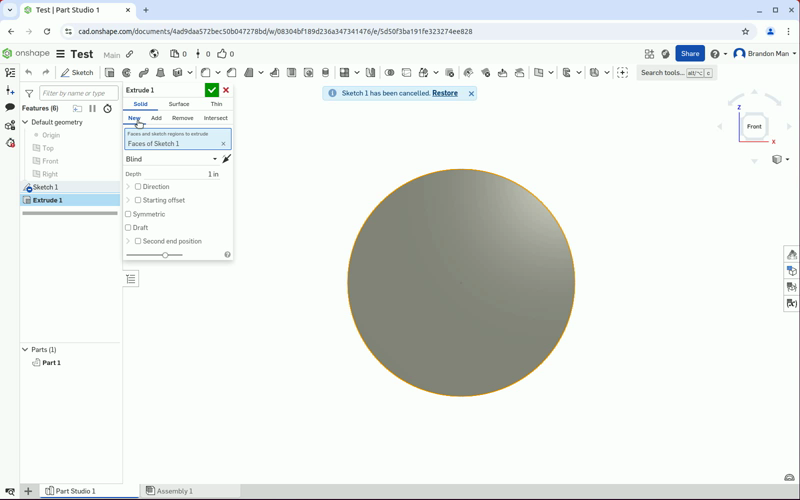
click(137, 120)
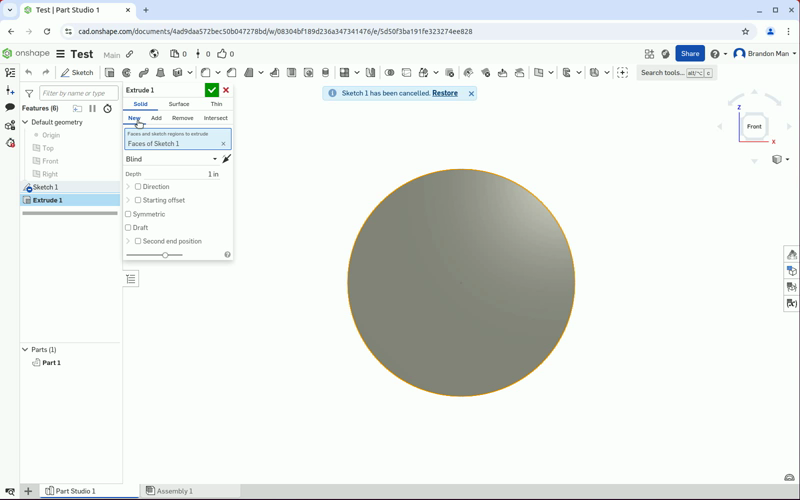
key(tab, 4)
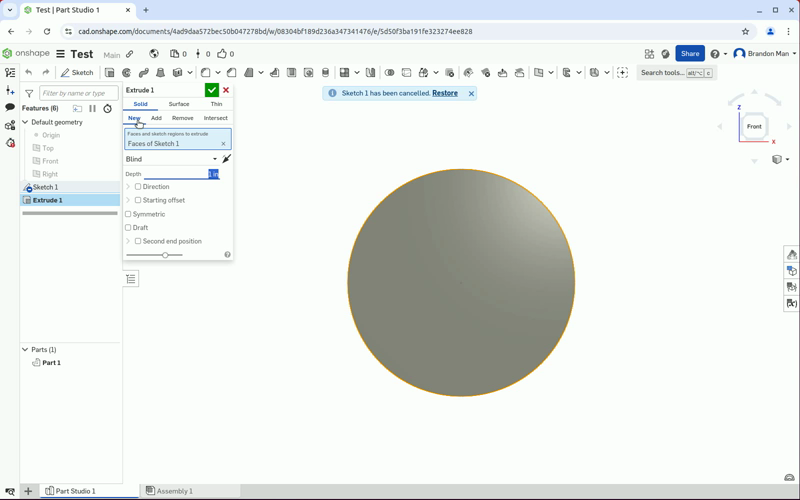
text(-4.814)
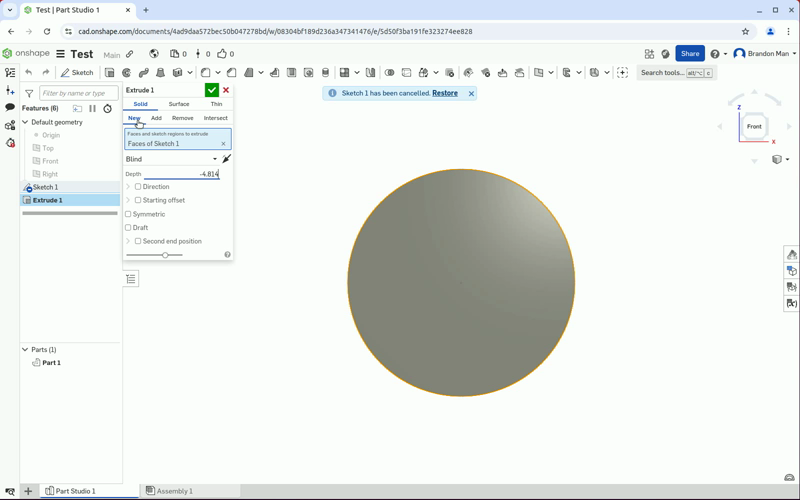
key(enter)
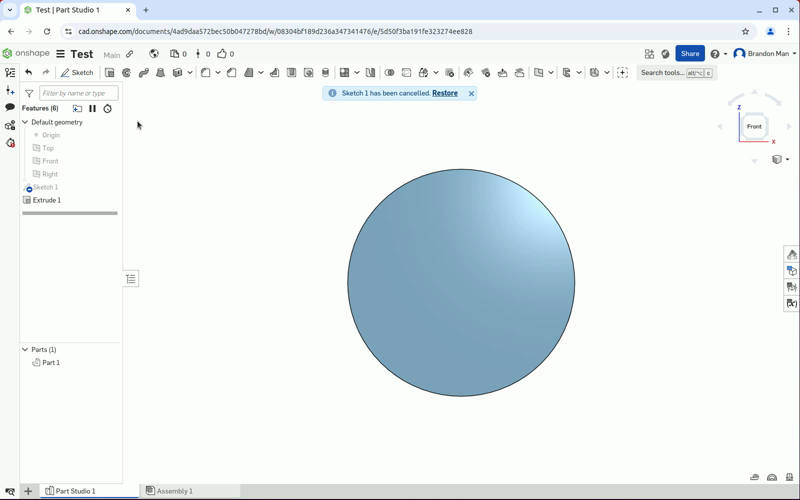
key(shift+h)
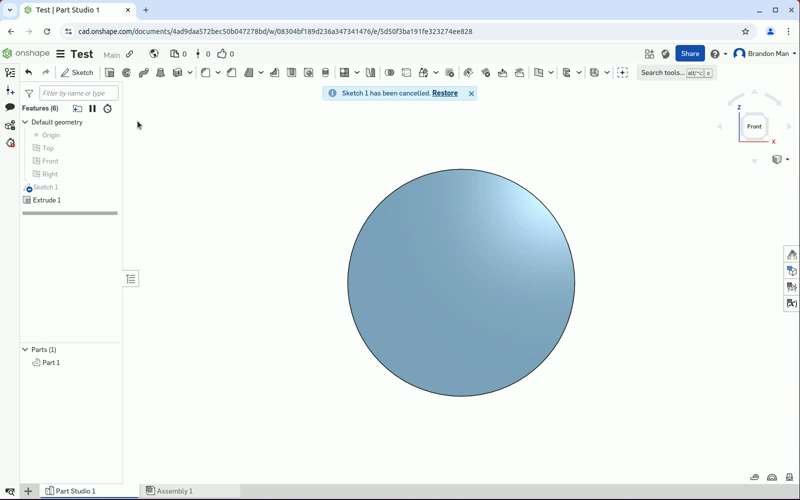
key(shift+h)
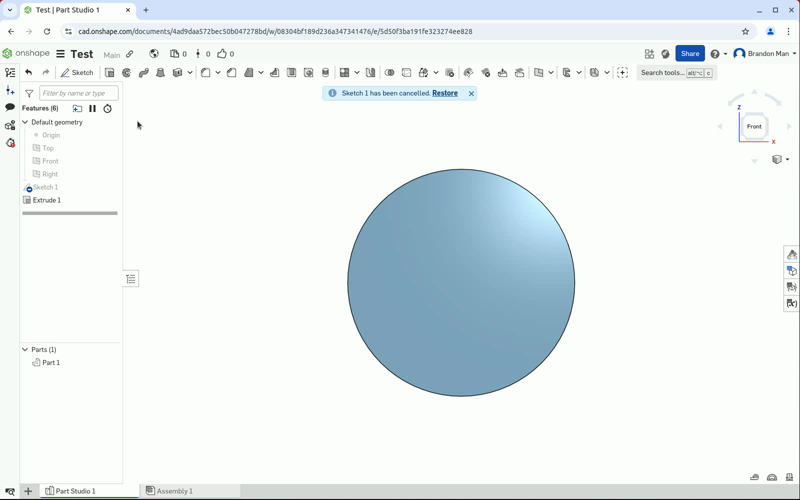
mouse_move(73, 189)
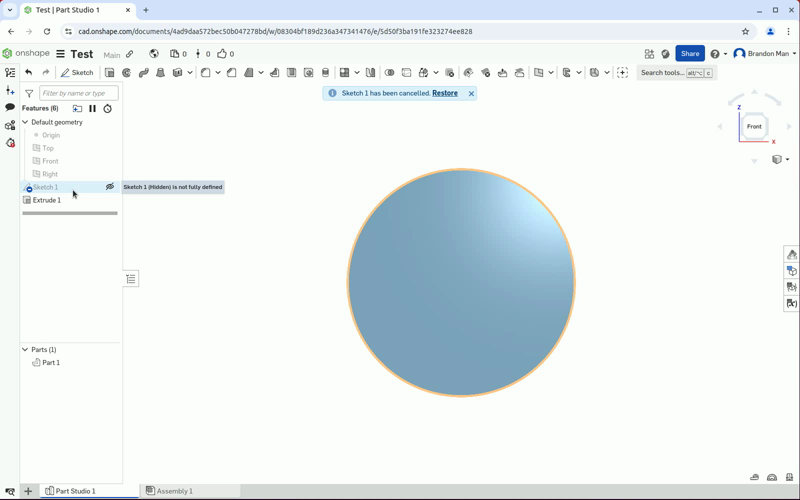
click(73, 189)
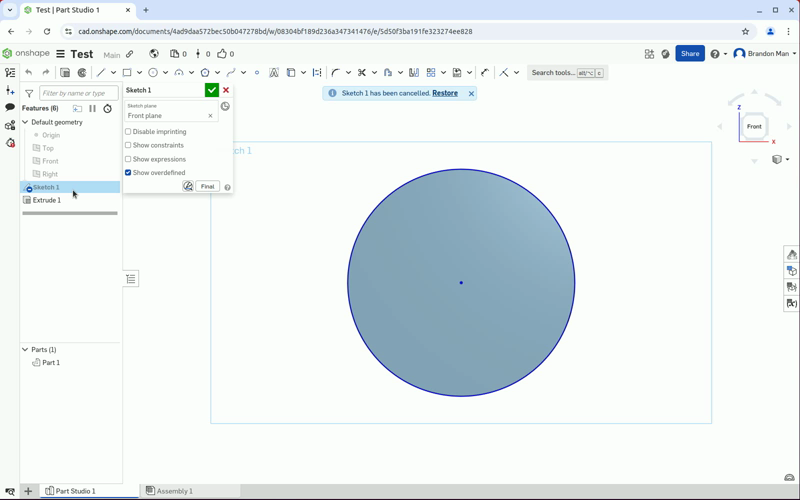
mouse_move(229, 92)
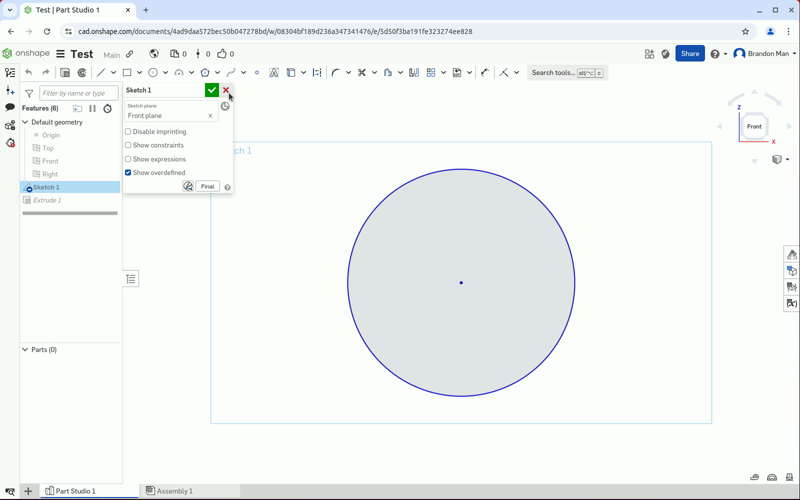
click(229, 92)
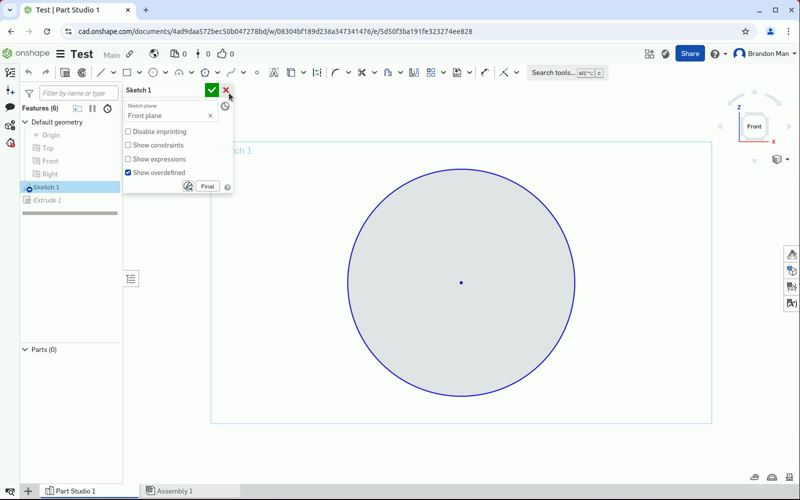
key(shift+s)
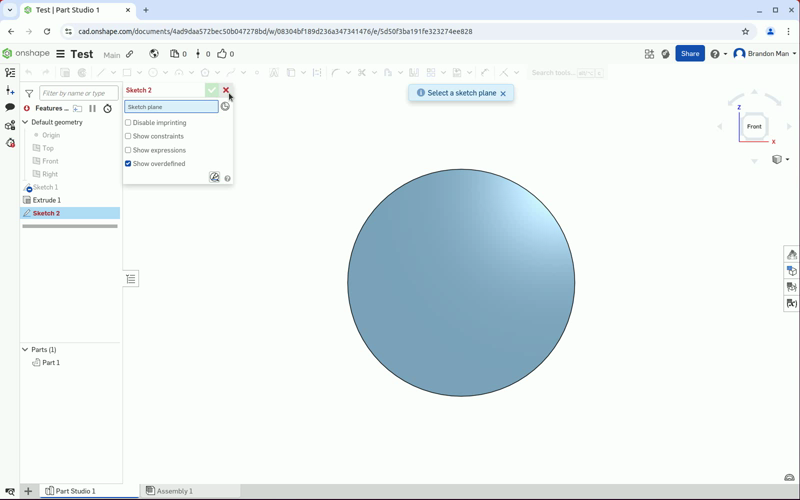
mouse_move(73, 163)
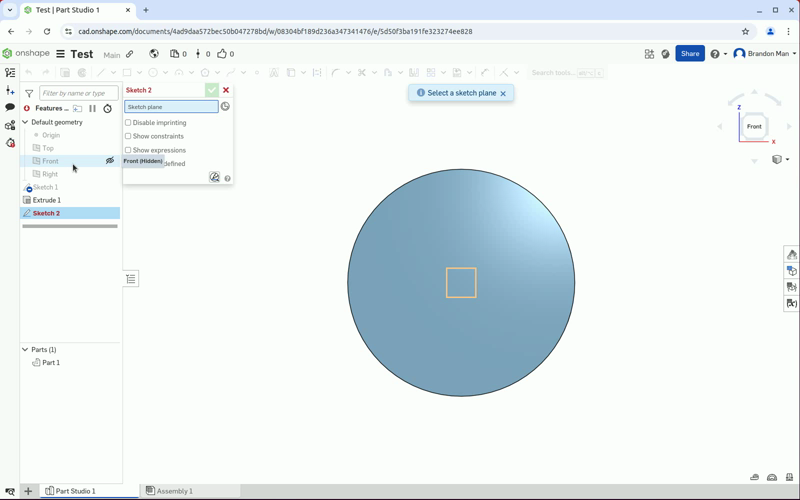
click(73, 163)
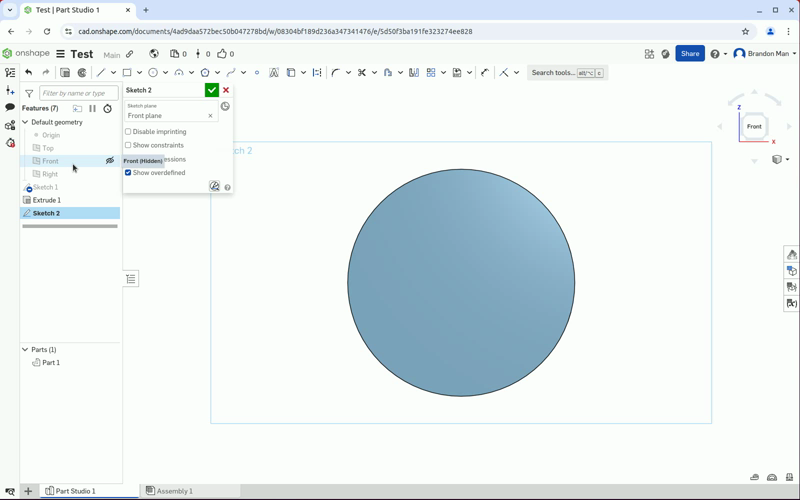
mouse_move(73, 352)
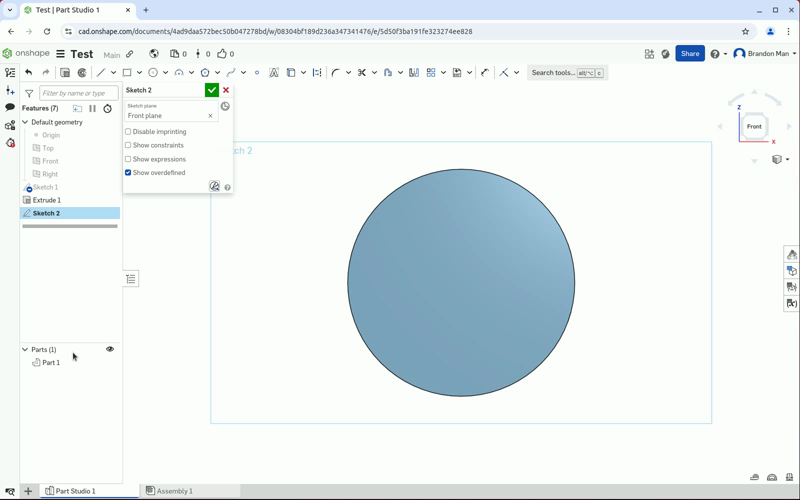
key(y)
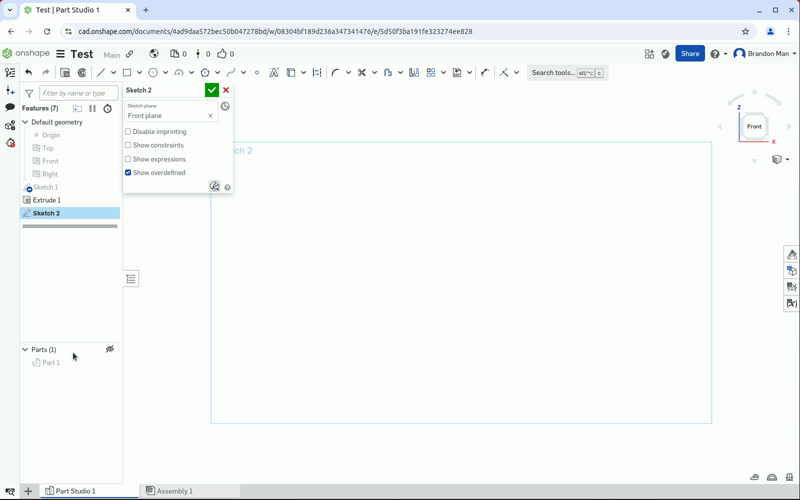
key(c)
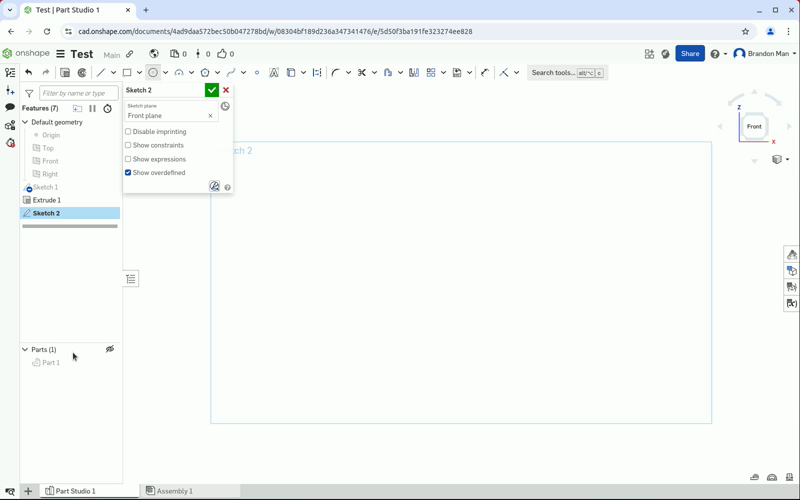
key_down(shift)
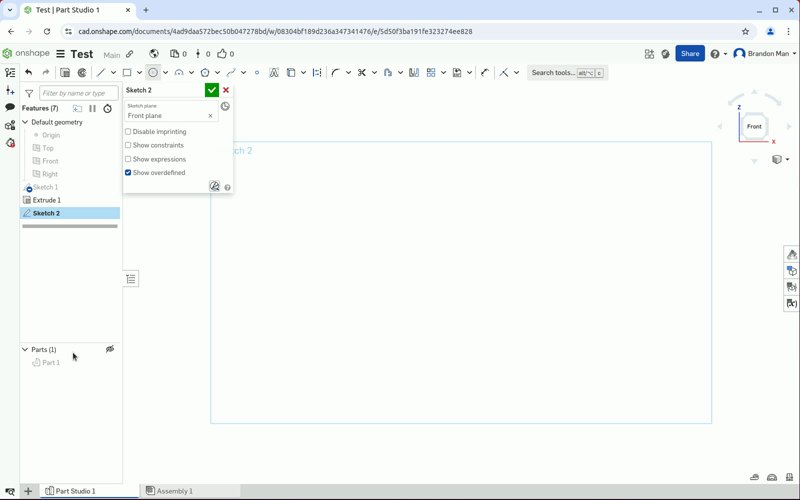
mouse_move(460, 282)
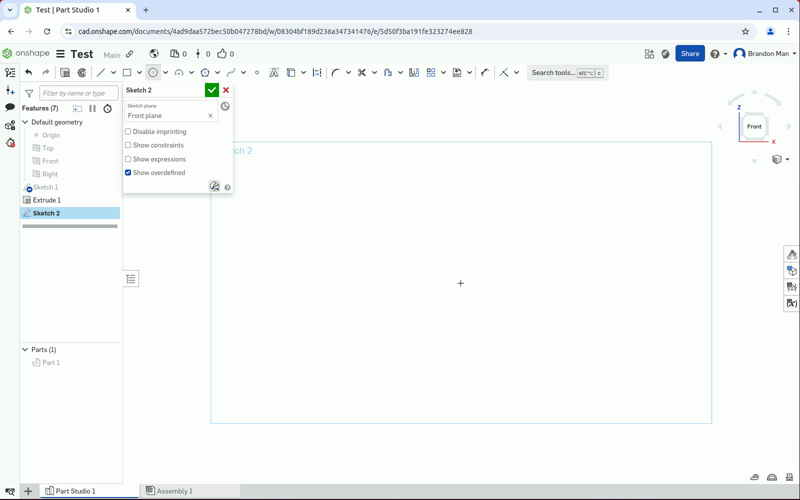
click(460, 282)
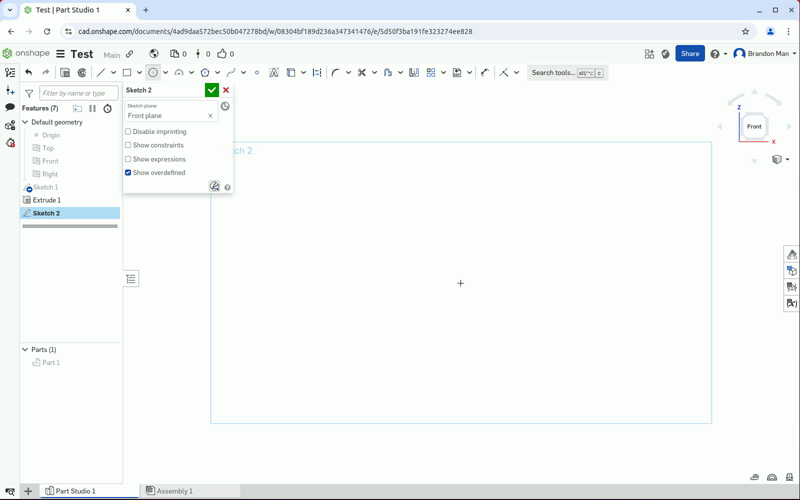
key_up(shift)
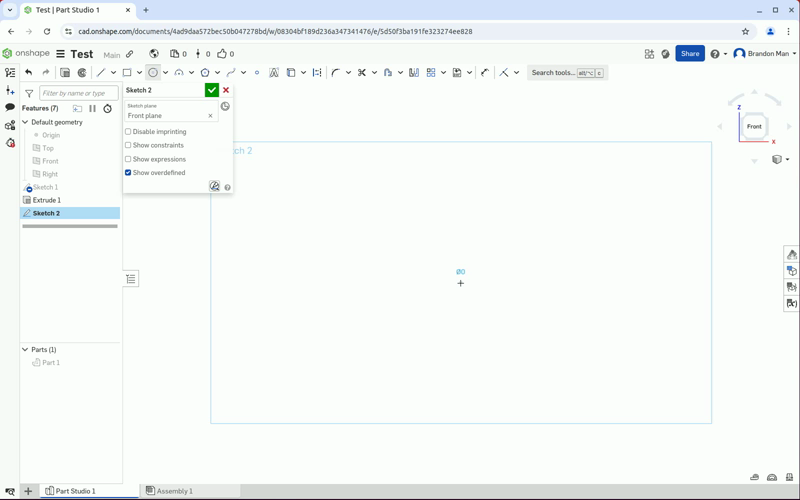
mouse_move(526, 282)
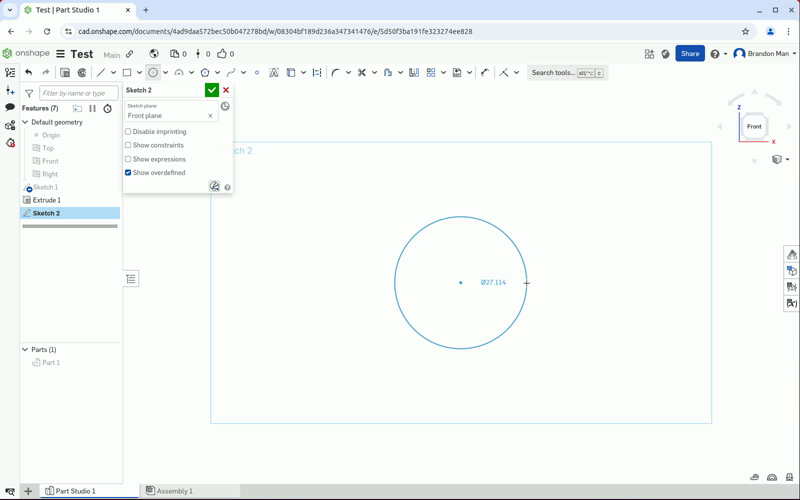
click(526, 282)
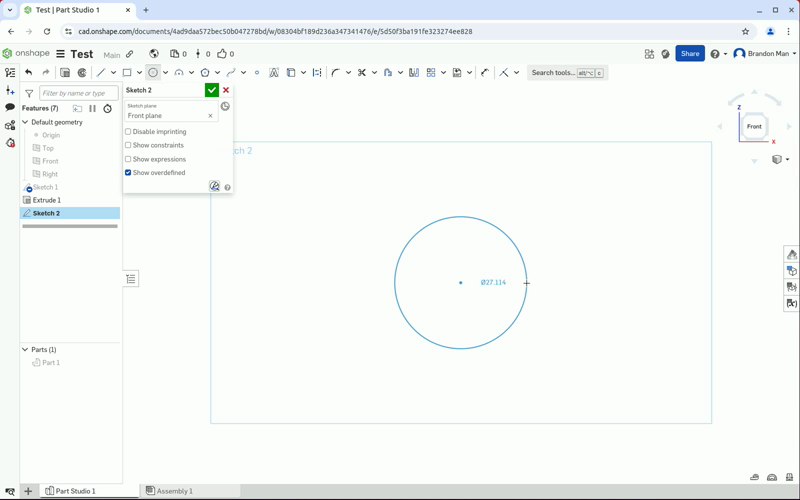
key(esc)
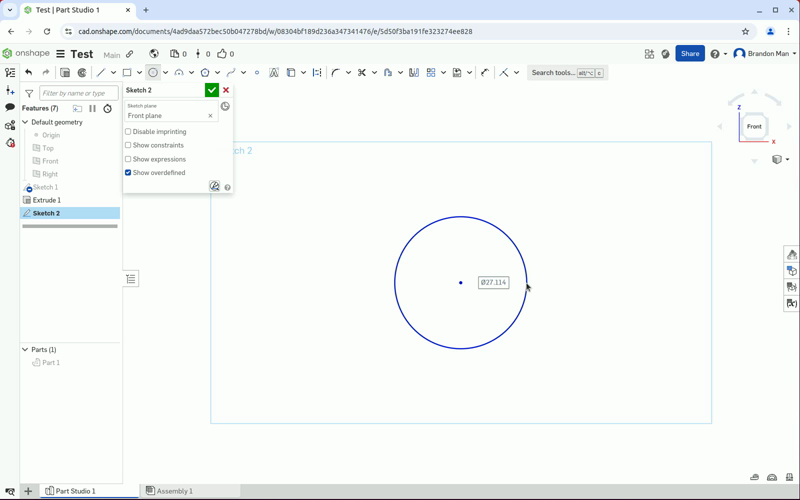
mouse_move(451, 255)
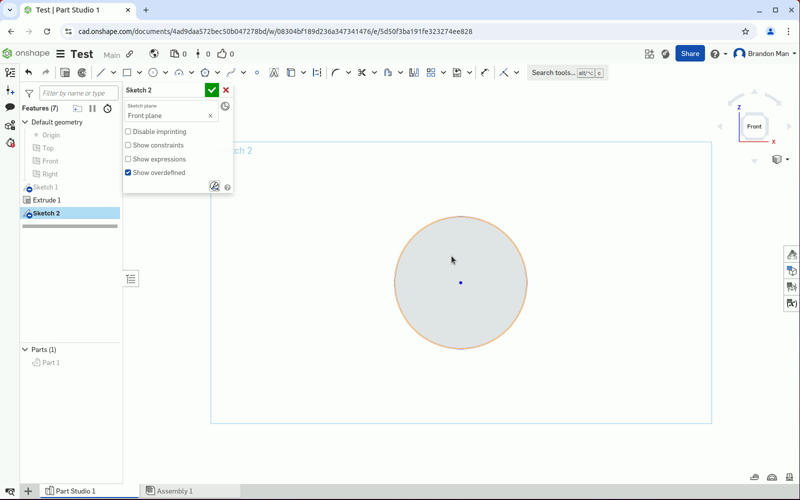
click(451, 255)
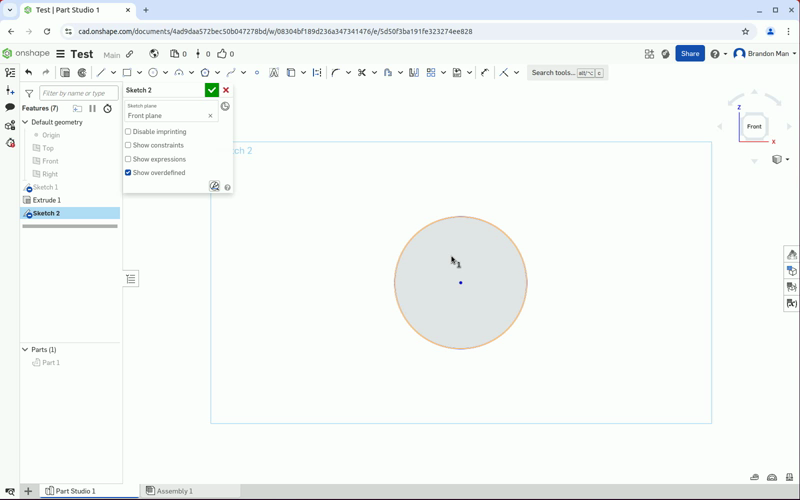
mouse_move(73, 352)
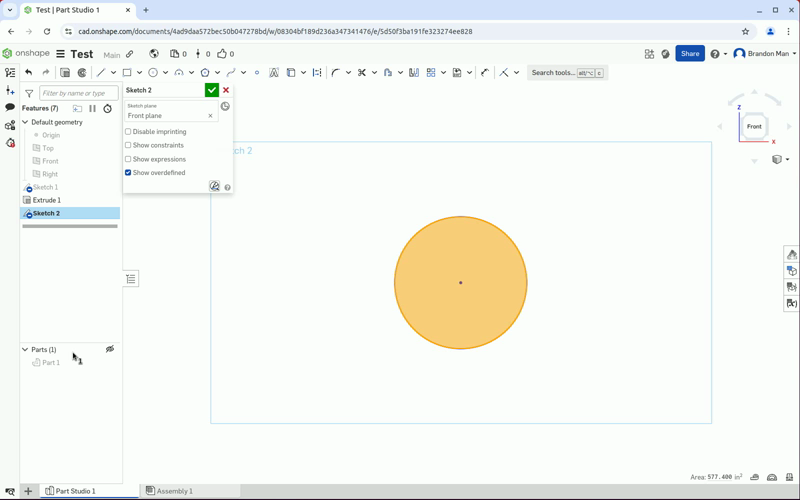
key(shift+y)
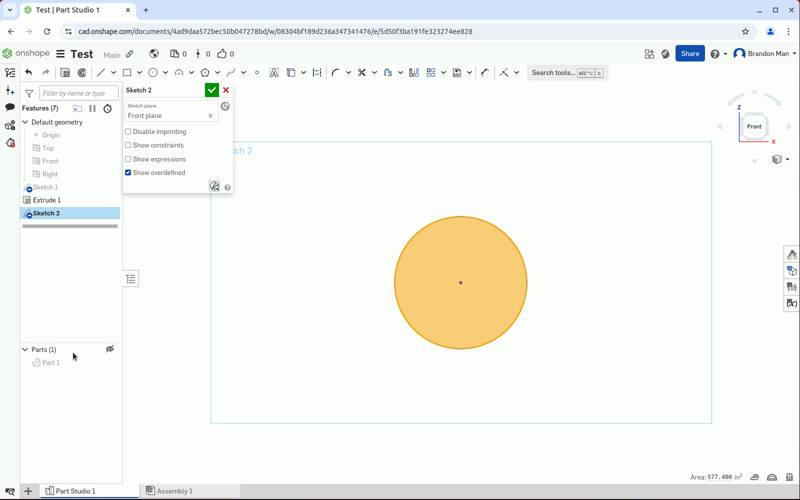
key(shift+e)
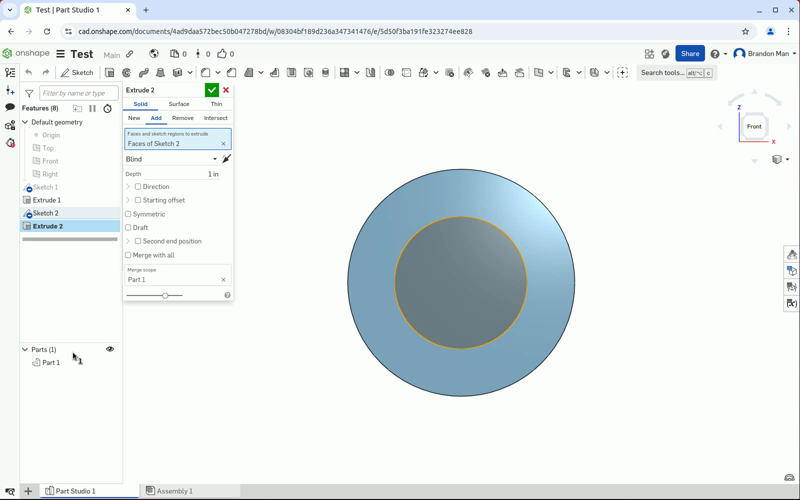
mouse_move(143, 106)
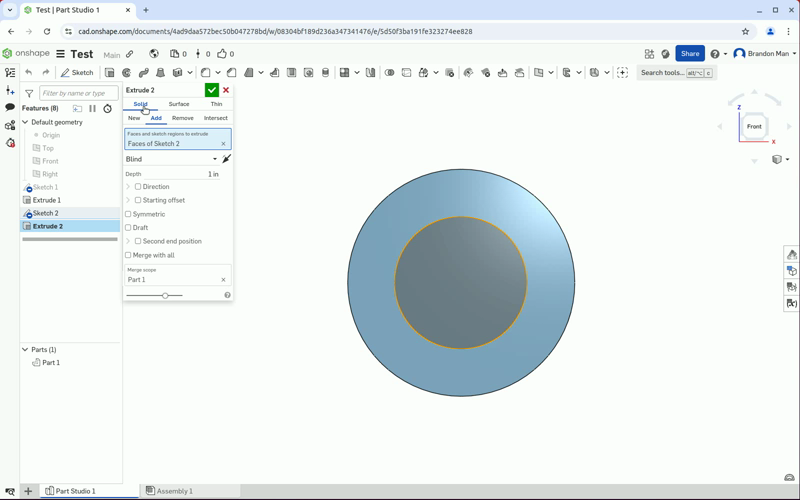
click(143, 106)
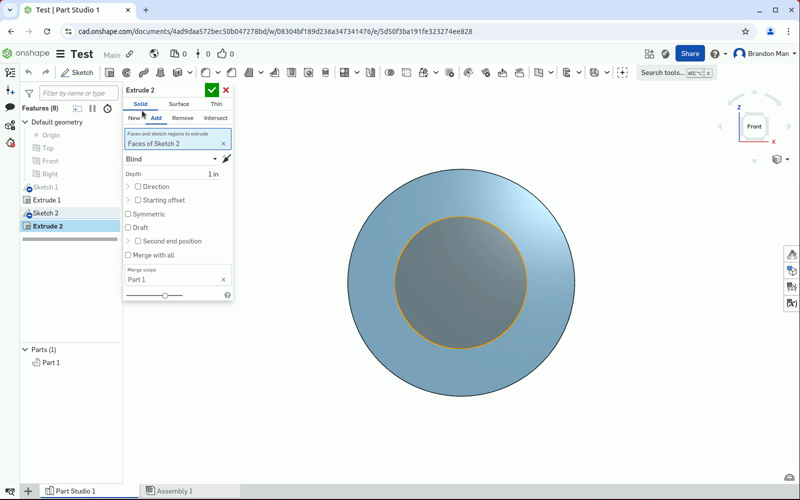
mouse_move(137, 120)
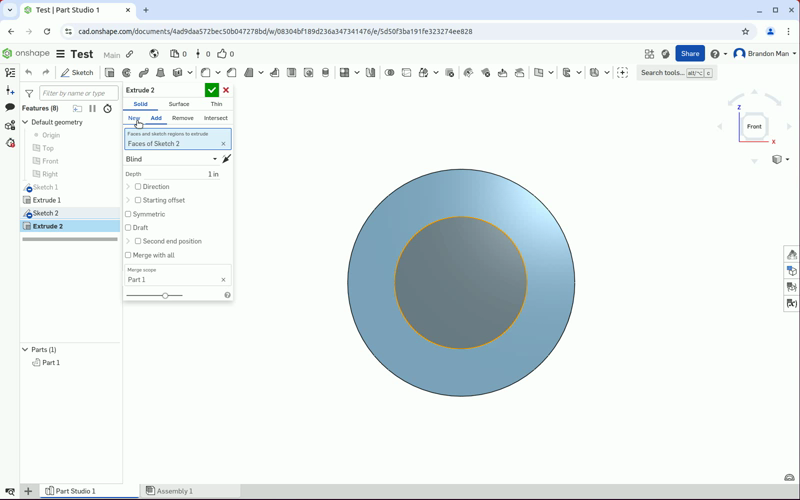
click(137, 120)
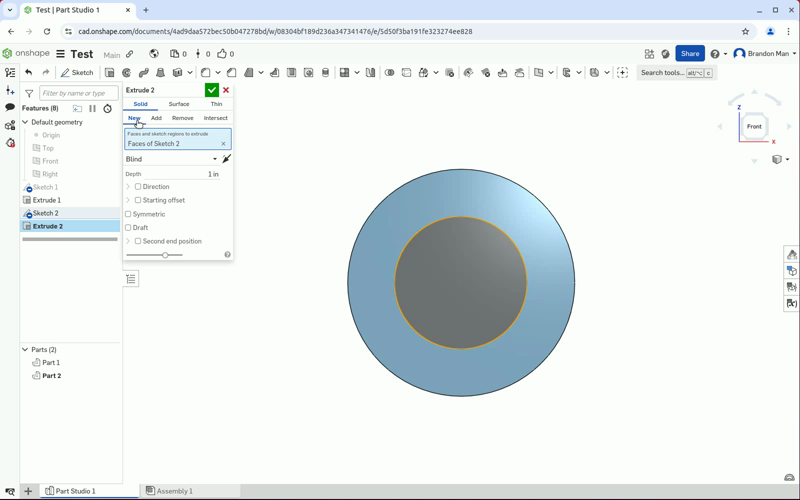
key(tab, 4)
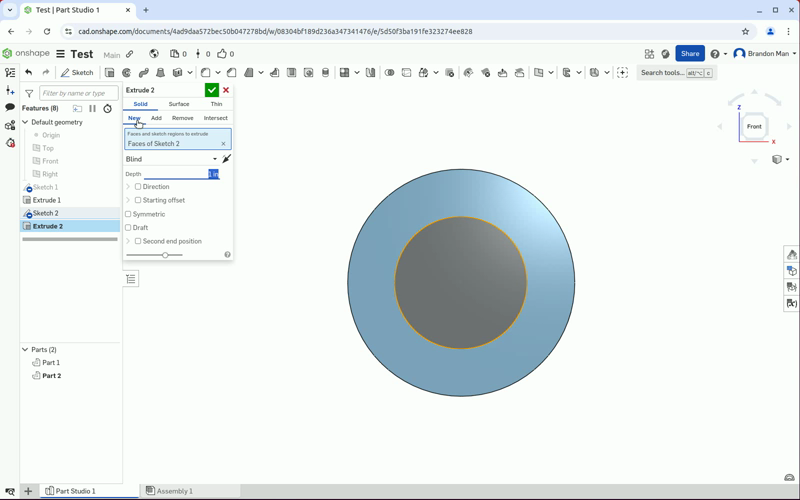
text(-4.574)
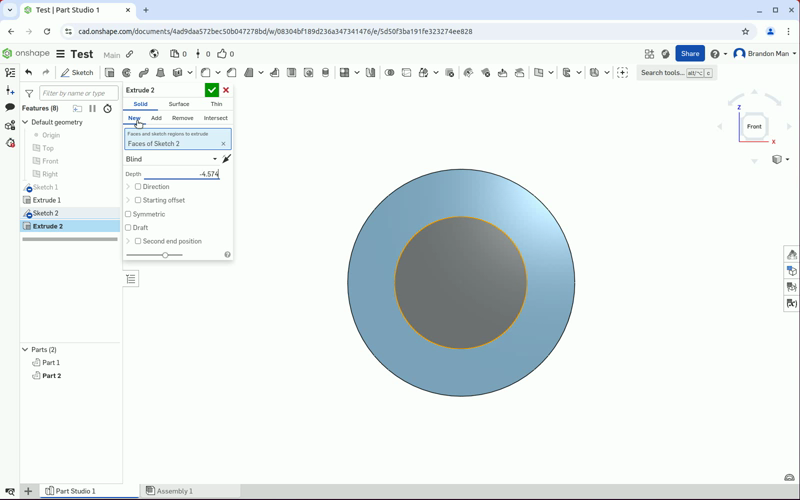
key(enter)
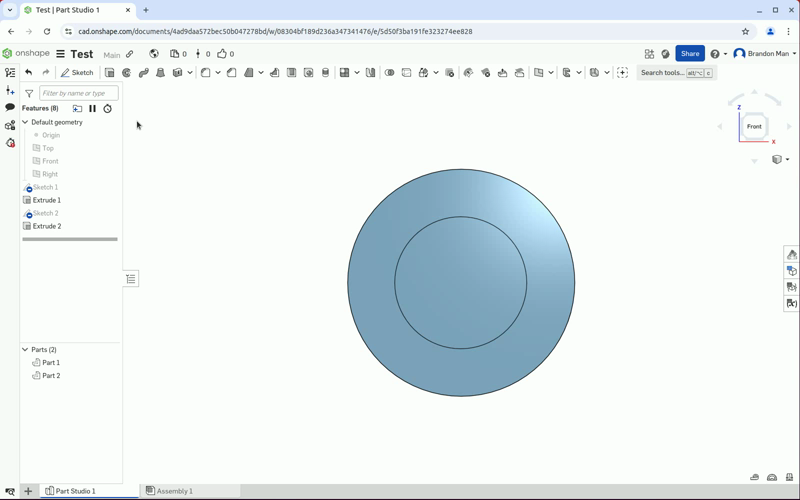
key(shift+h)
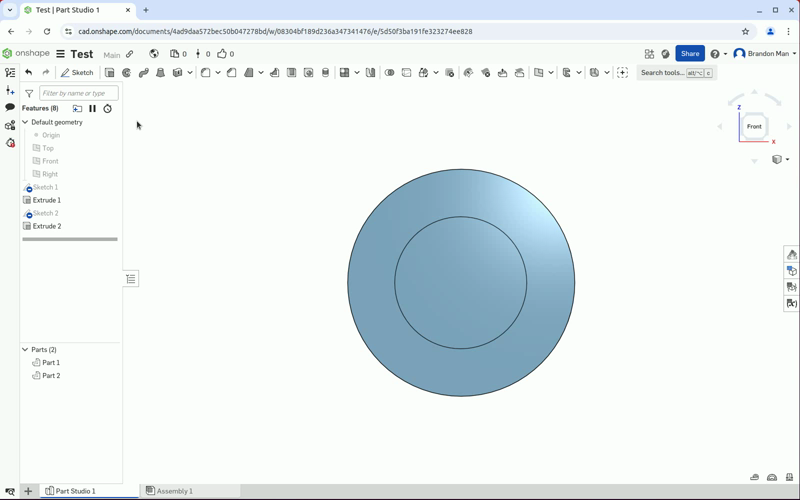
key(shift+h)
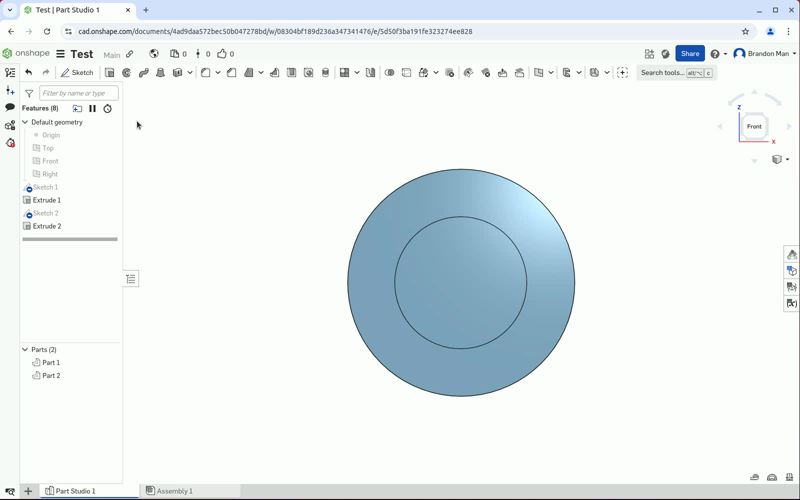
mouse_move(73, 189)
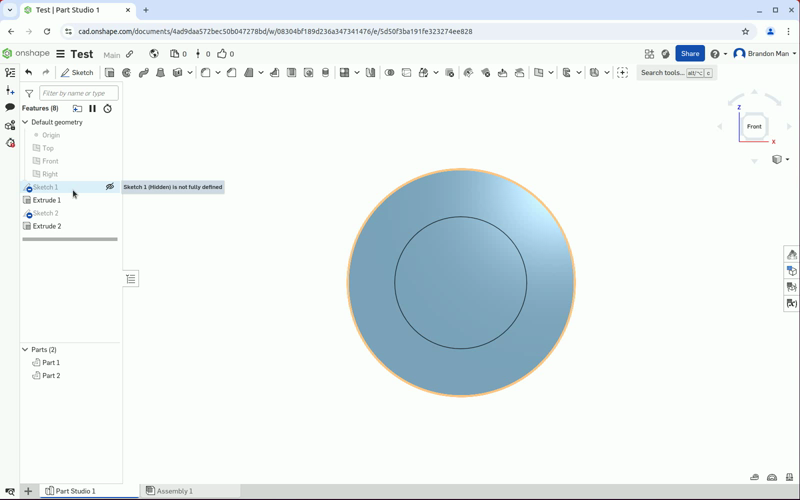
click(73, 189)
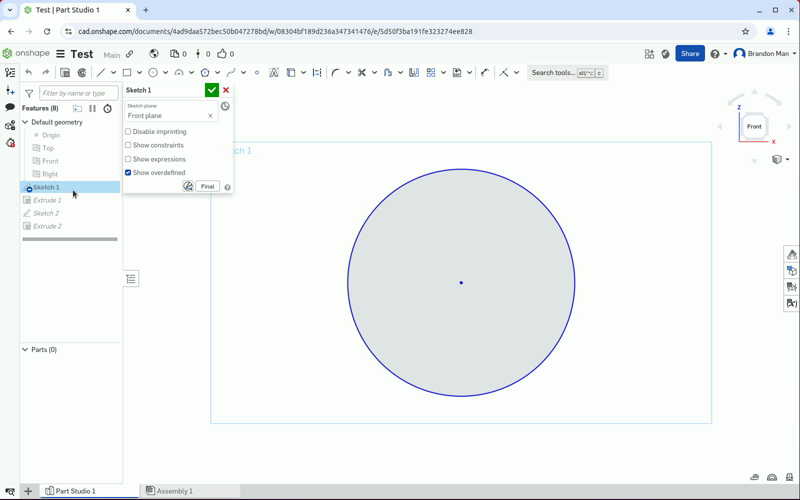
mouse_move(229, 92)
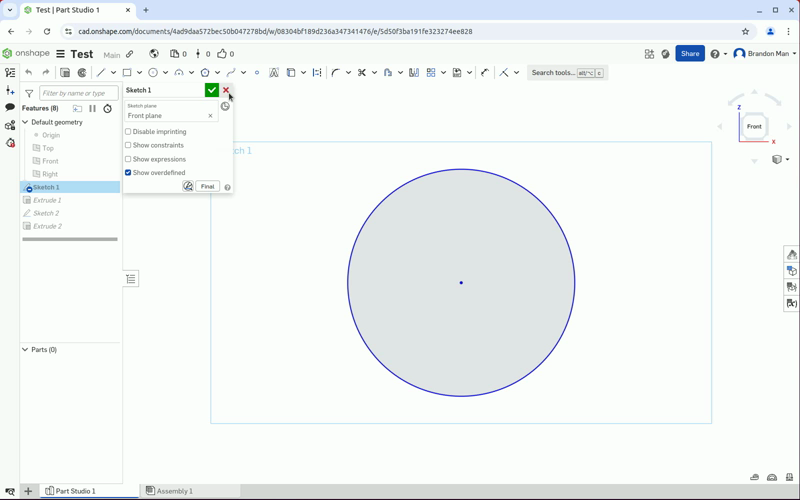
click(229, 92)
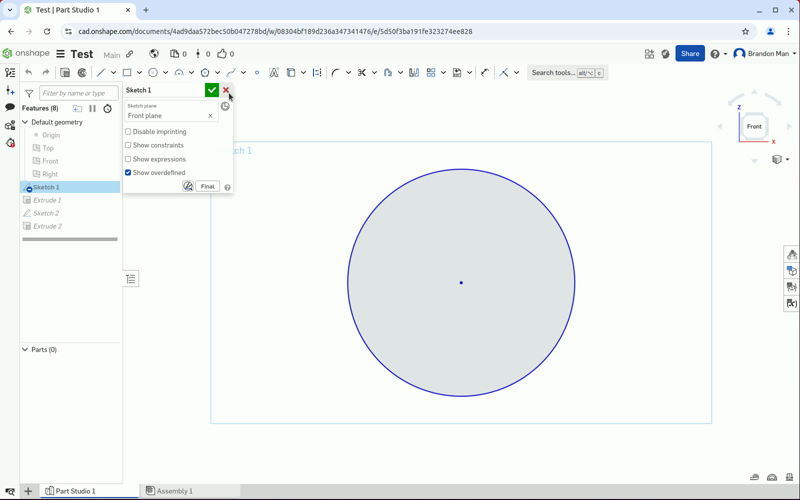
key(shift+s)
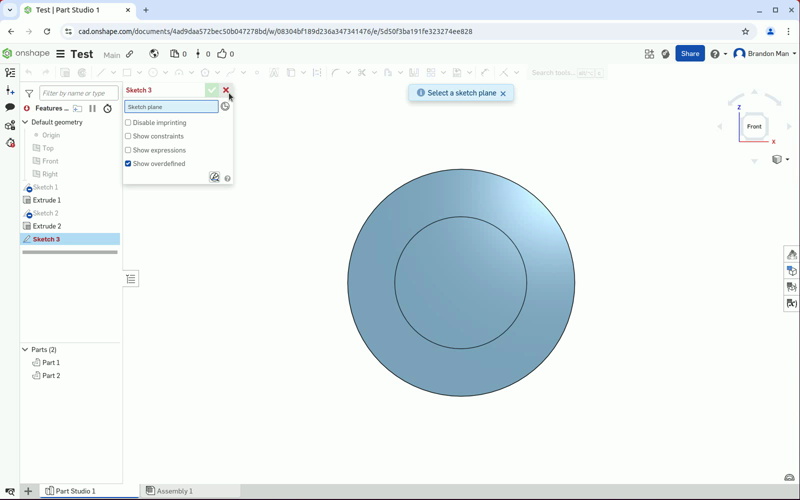
mouse_move(73, 163)
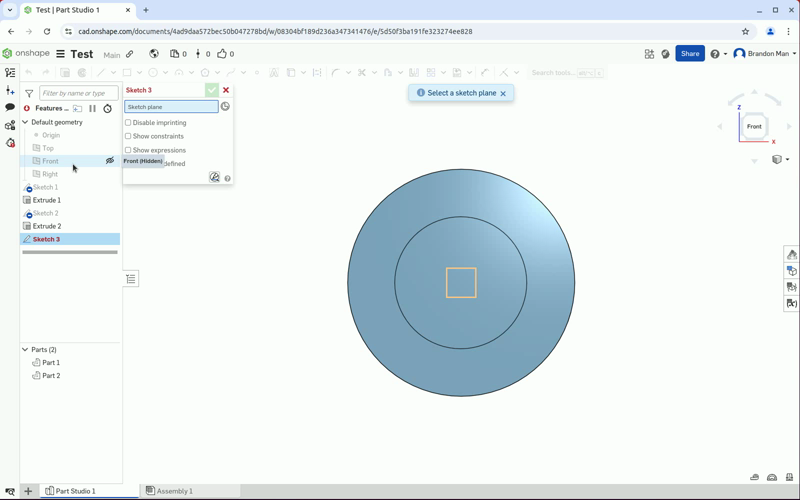
click(73, 163)
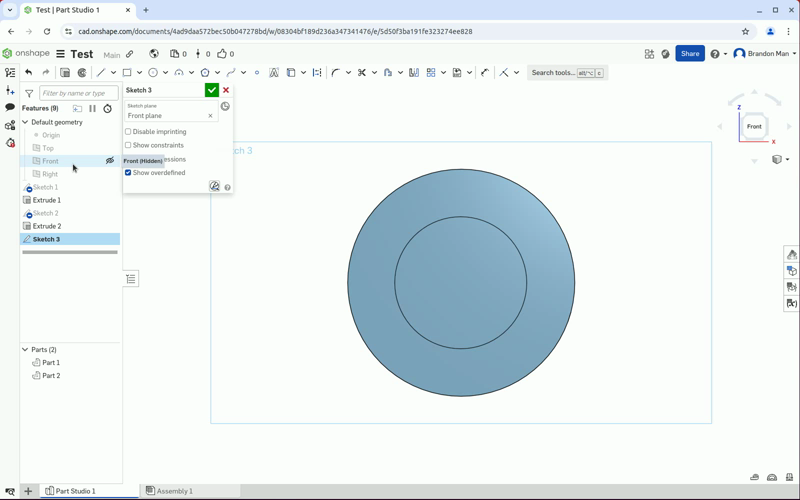
mouse_move(73, 352)
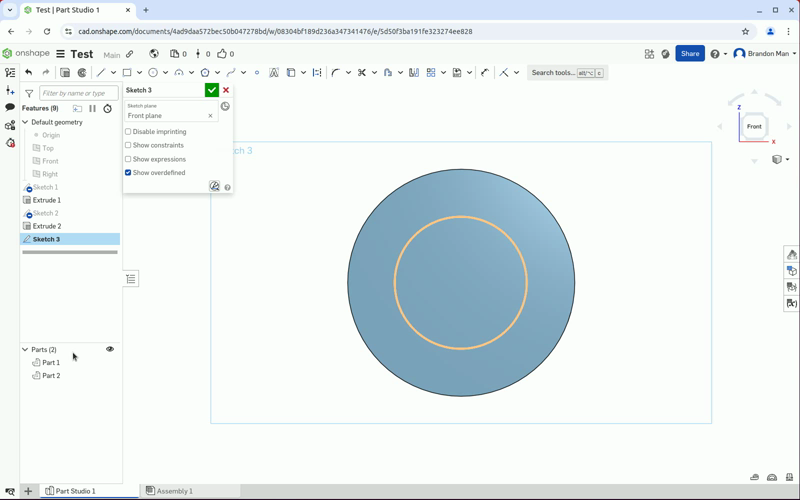
key(y)
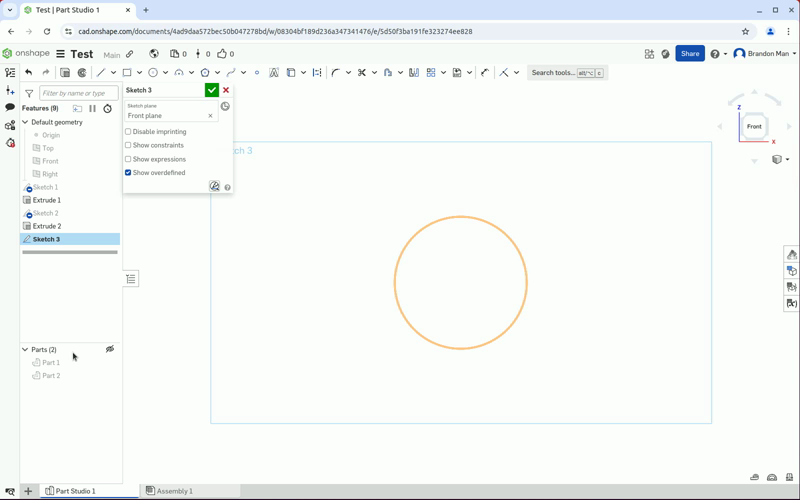
key(c)
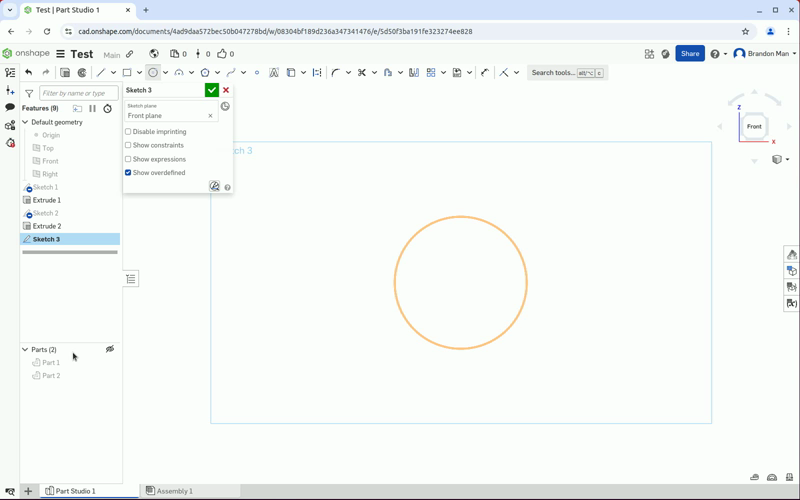
key_down(shift)
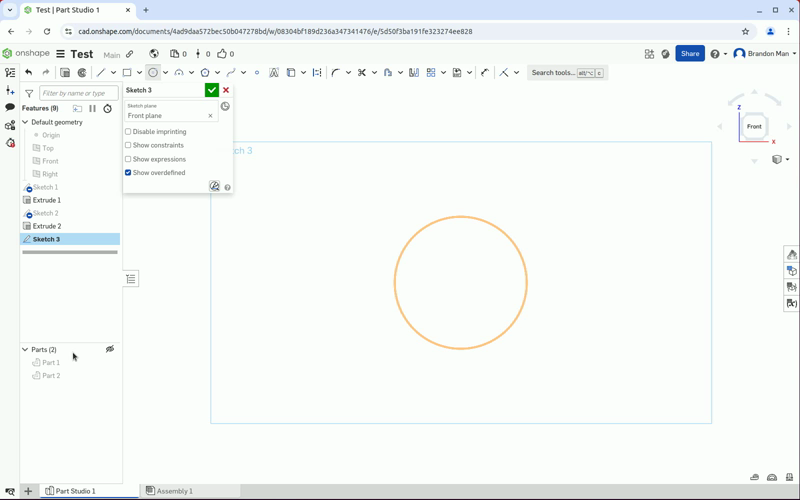
mouse_move(461, 282)
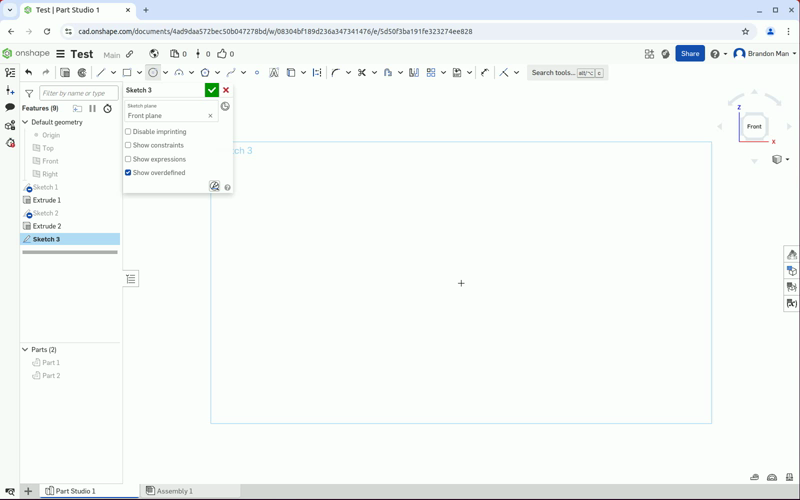
click(461, 282)
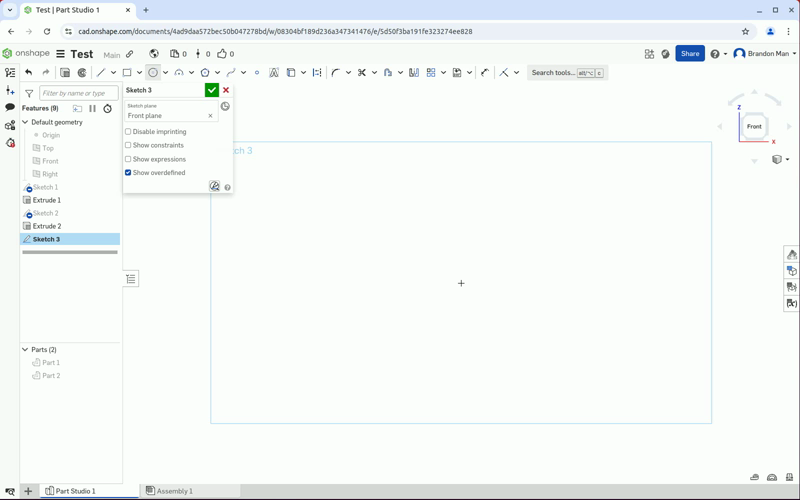
key_up(shift)
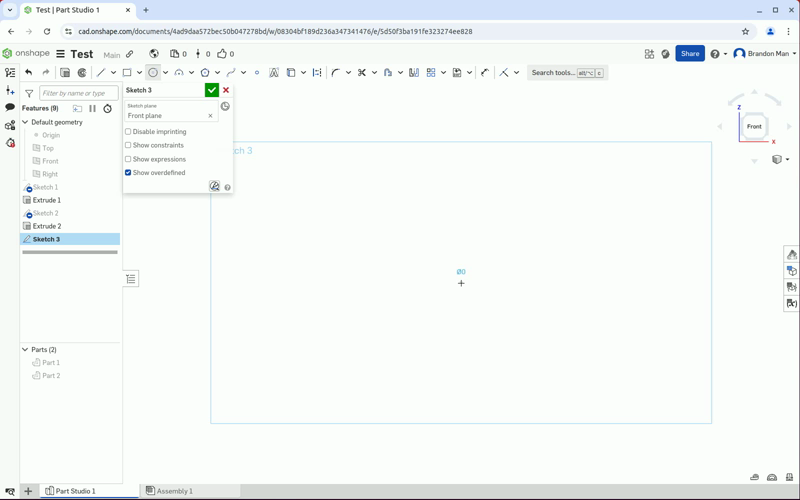
mouse_move(527, 282)
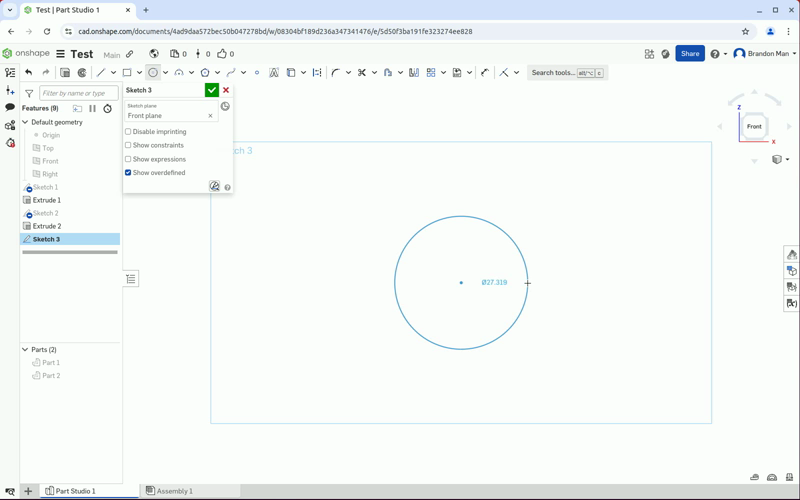
click(527, 282)
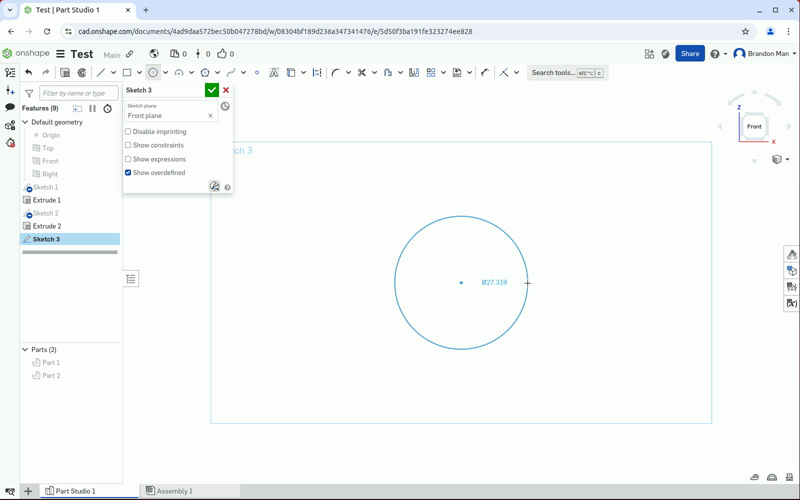
key(esc)
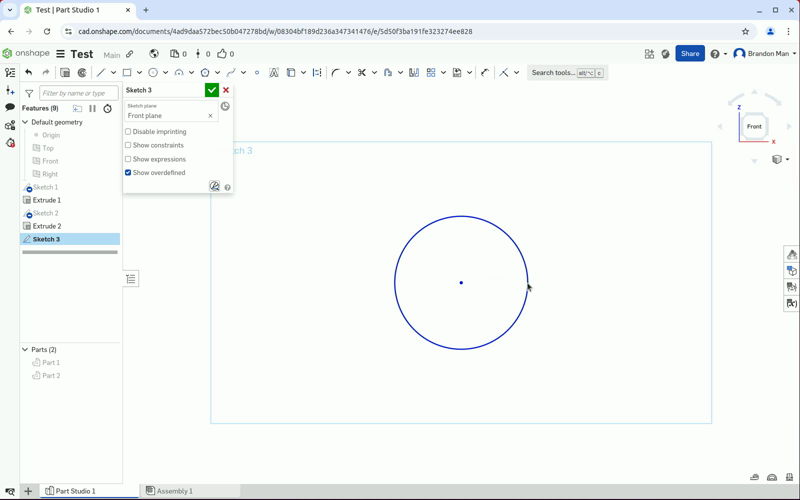
mouse_move(506, 314)
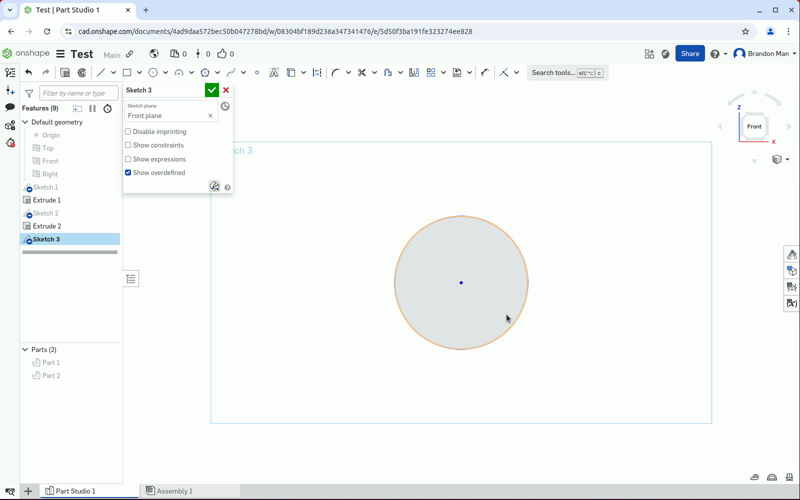
click(506, 314)
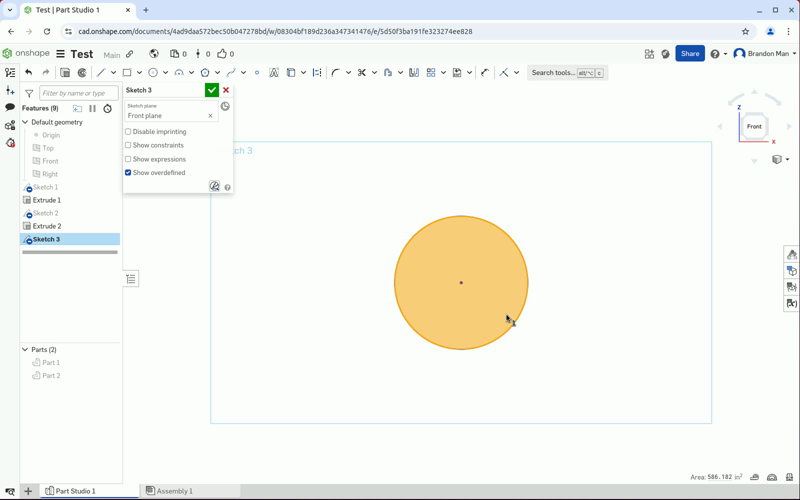
mouse_move(73, 352)
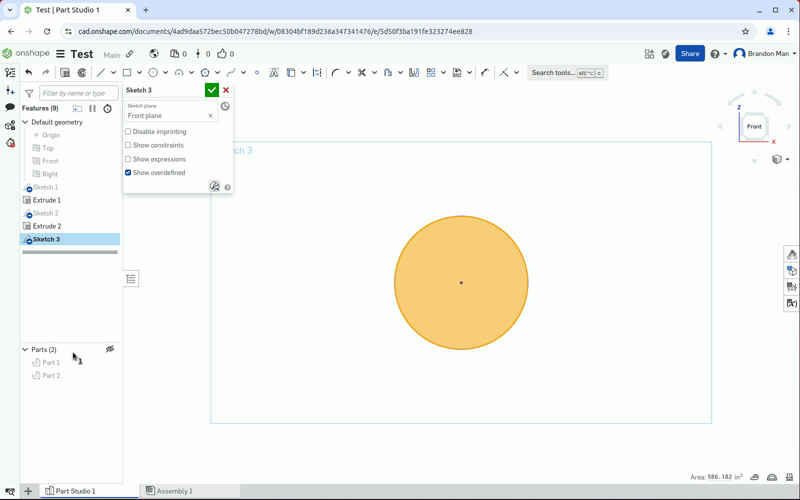
key(shift+y)
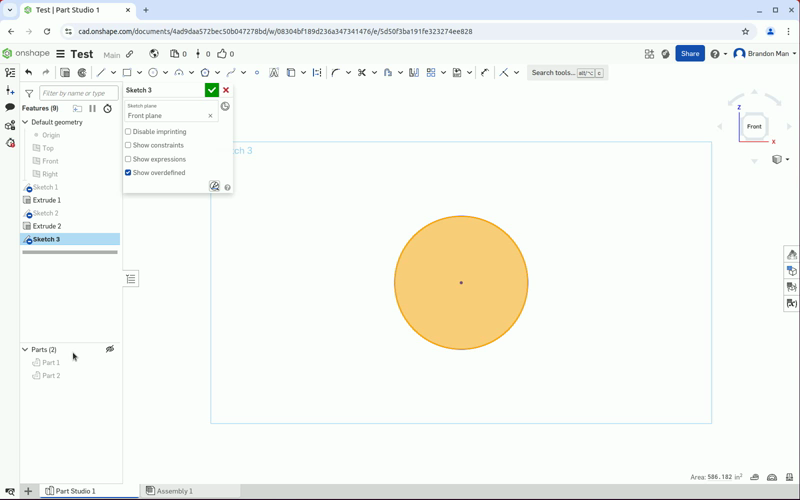
key(shift+e)
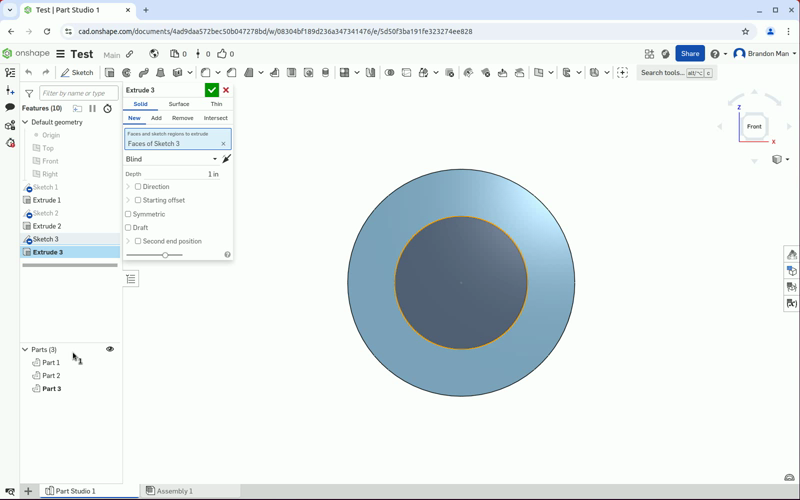
mouse_move(143, 106)
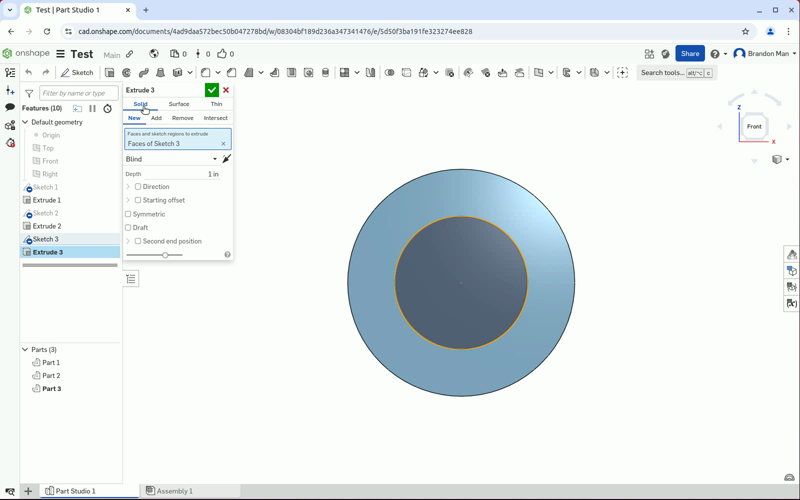
click(143, 106)
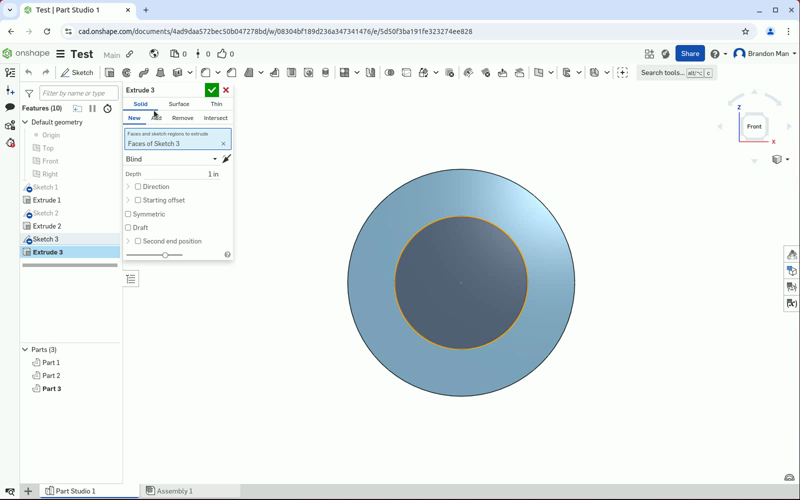
mouse_move(186, 120)
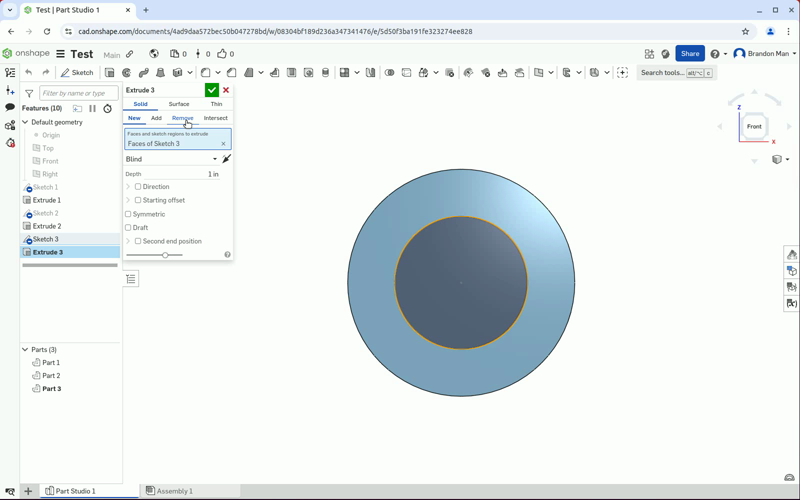
click(186, 120)
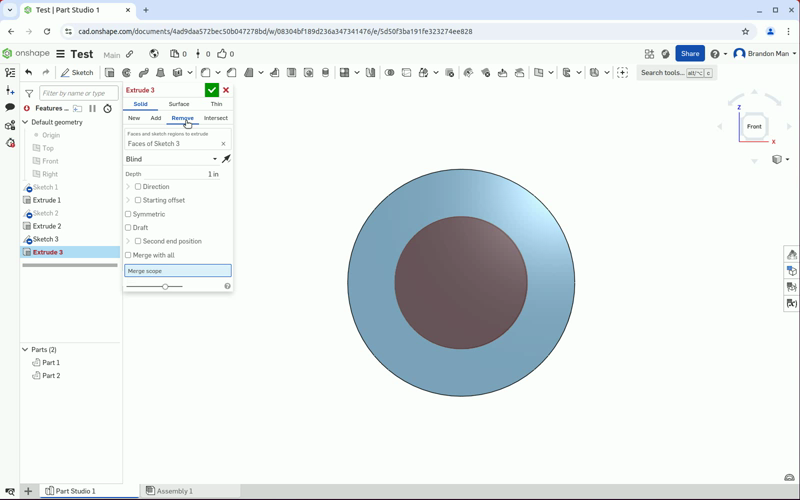
key(tab, 4)
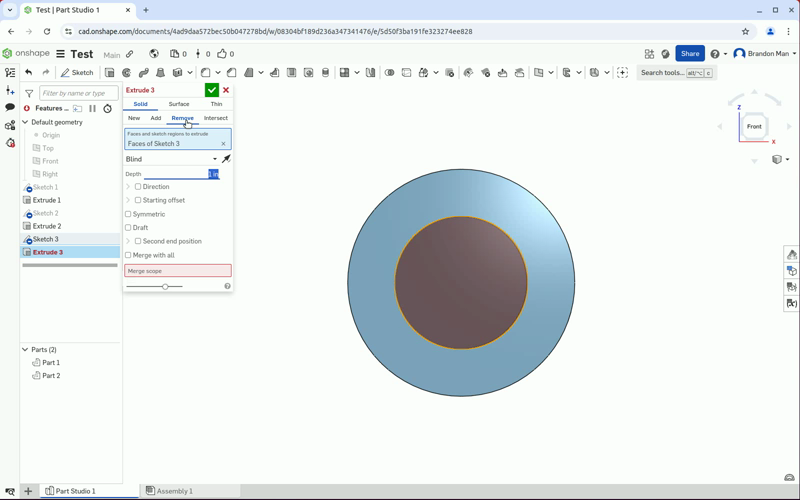
text(12.998)
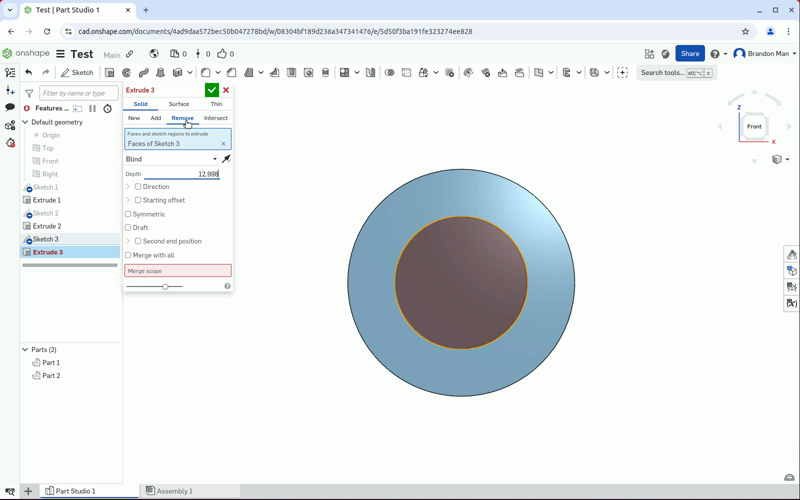
key(tab, 6)
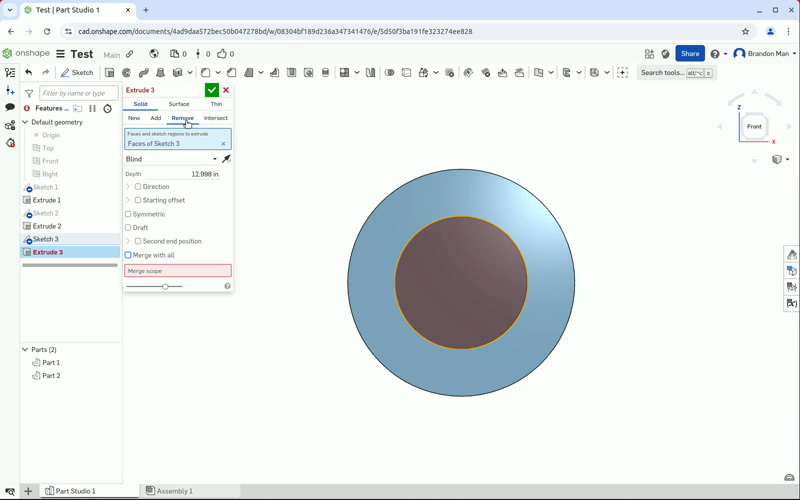
key(space)
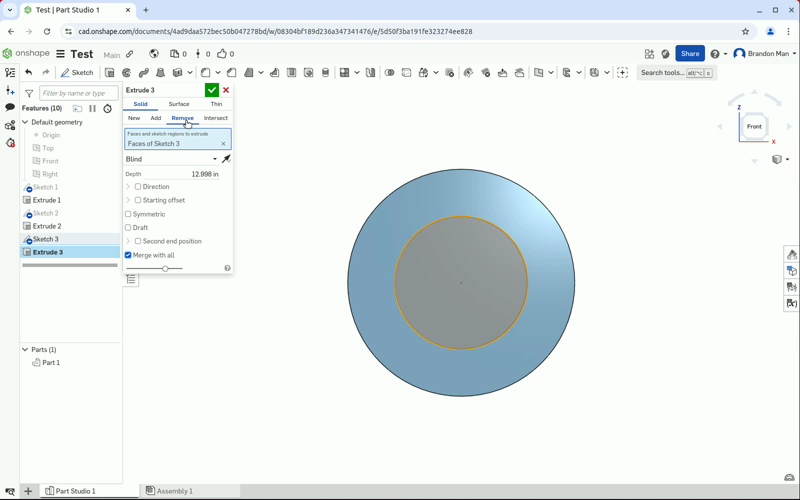
key(enter)
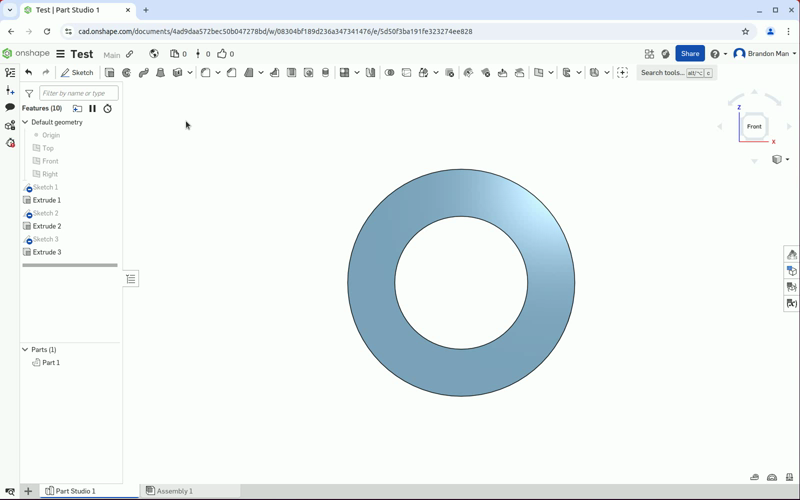
key(shift+h)
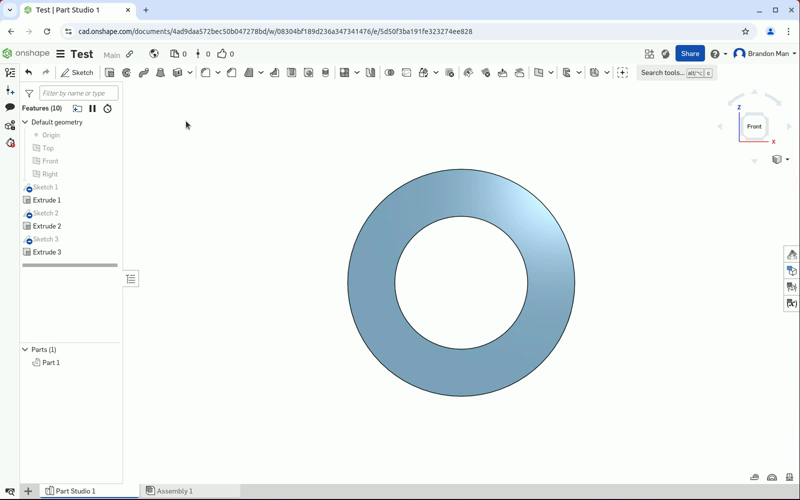
key(shift+h)
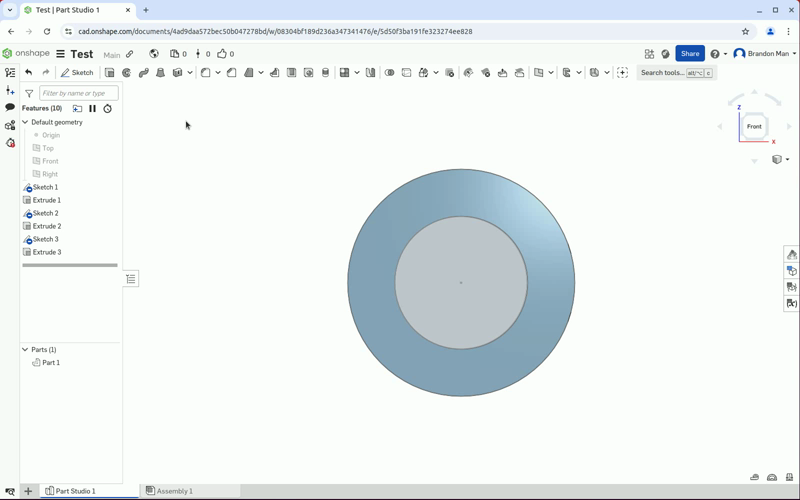
key(shift+7)
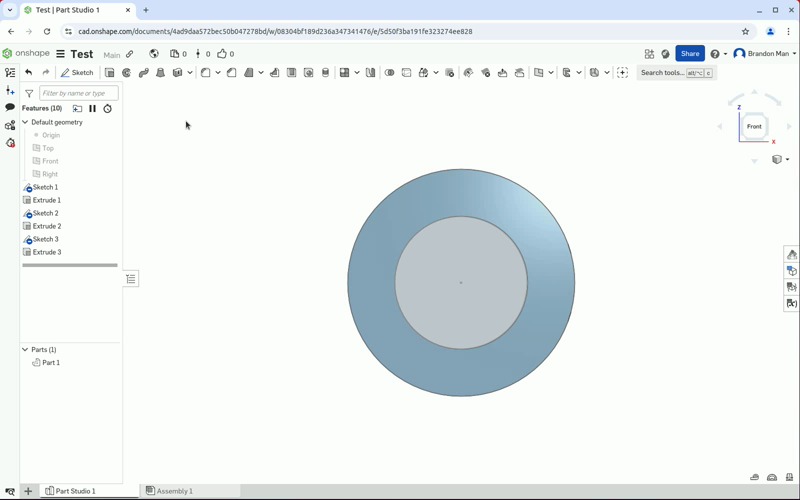
key(left, 2)
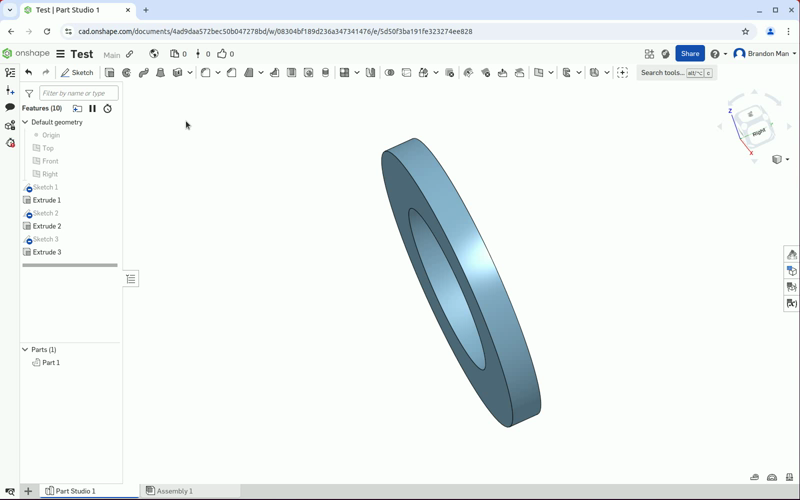
key(down, 2)
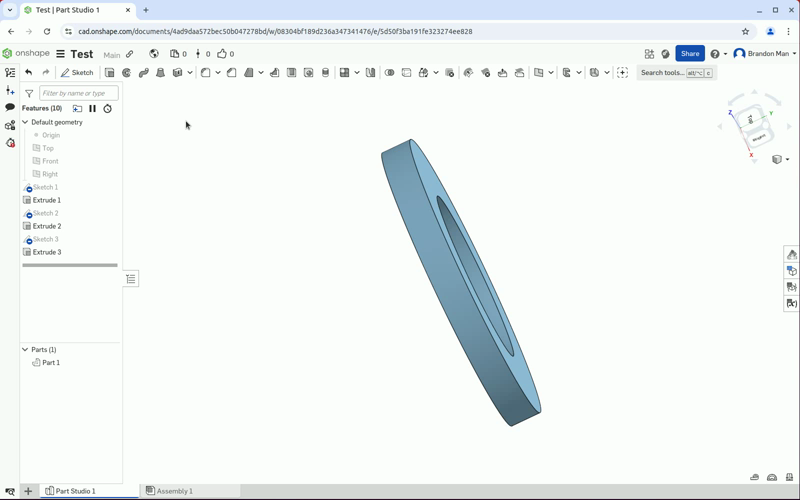
key(up, 2)
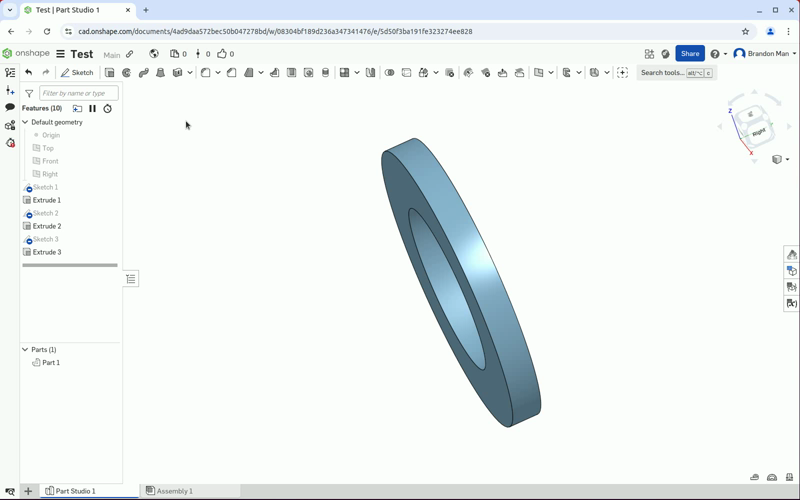
key(right, 2)
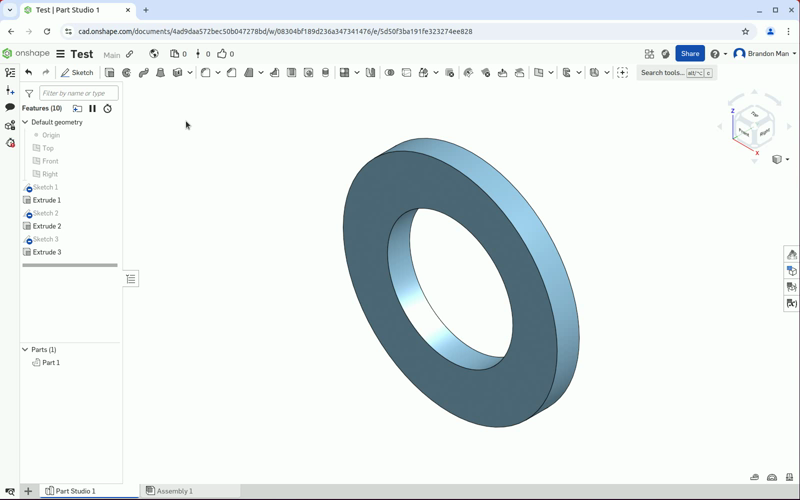
mouse_move(73, 189)
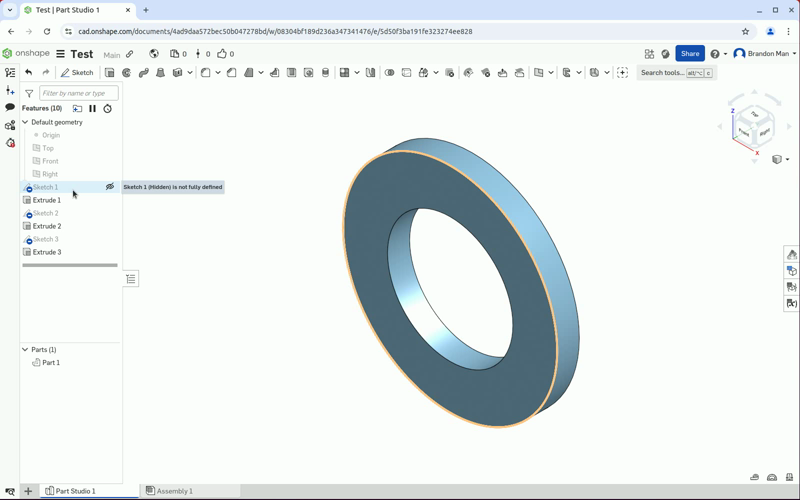
click(73, 189)